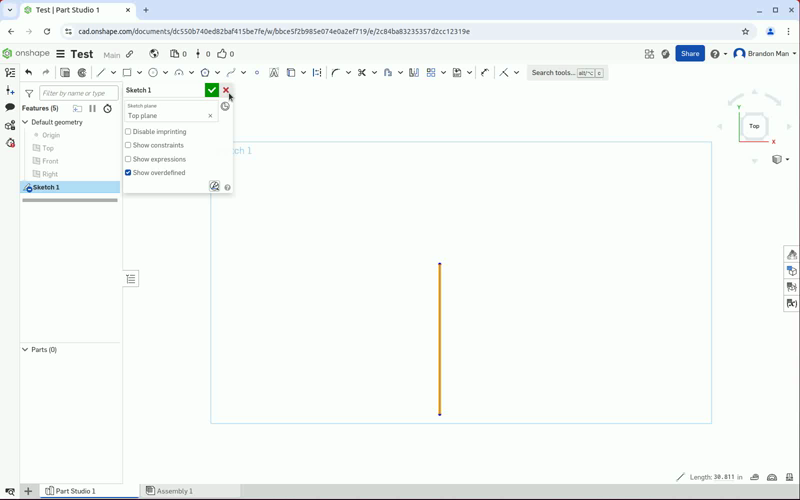
key(shift+h)
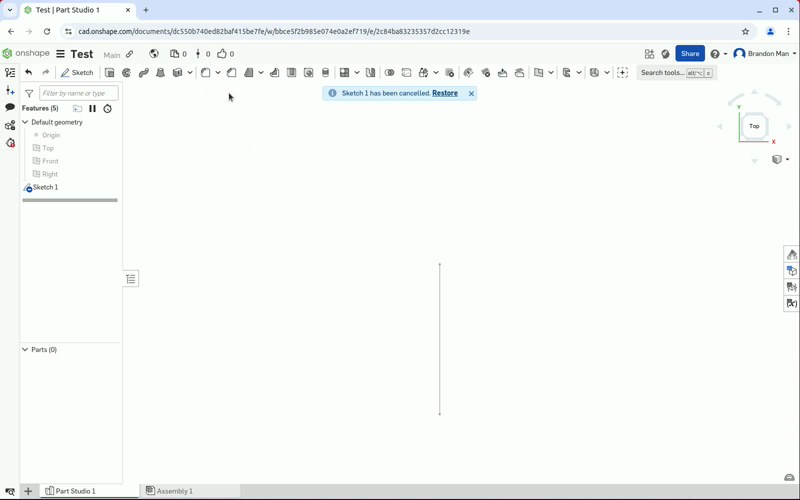
key(shift+s)
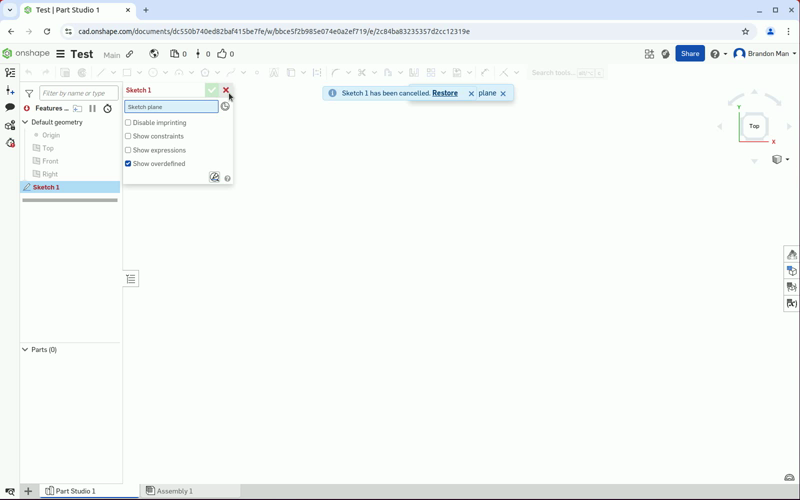
mouse_move(73, 150)
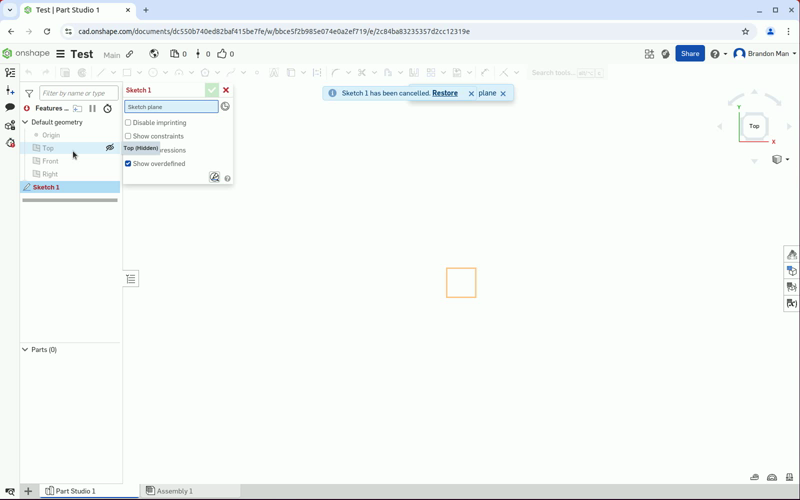
click(73, 150)
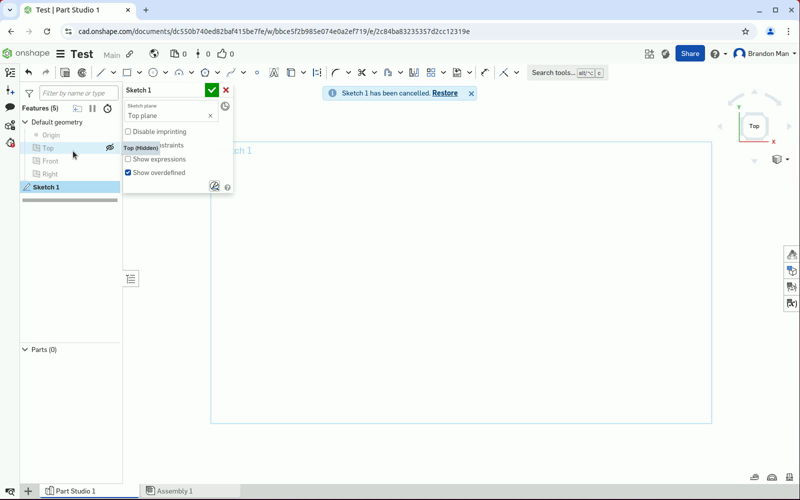
mouse_move(73, 352)
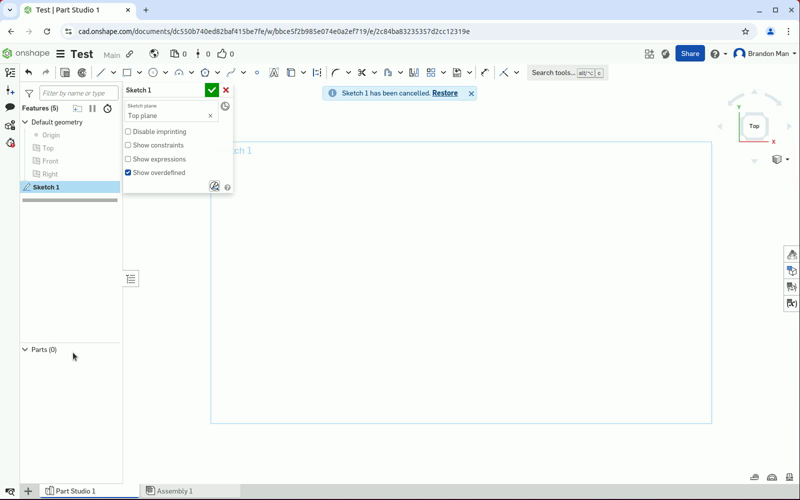
key(y)
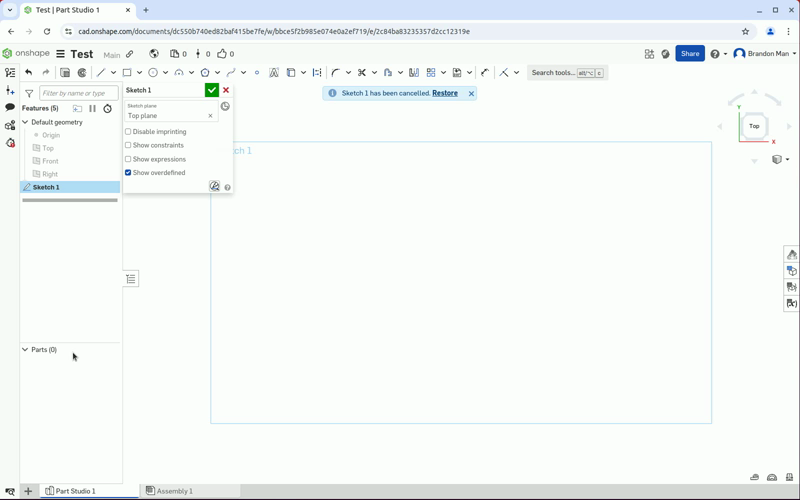
key(c)
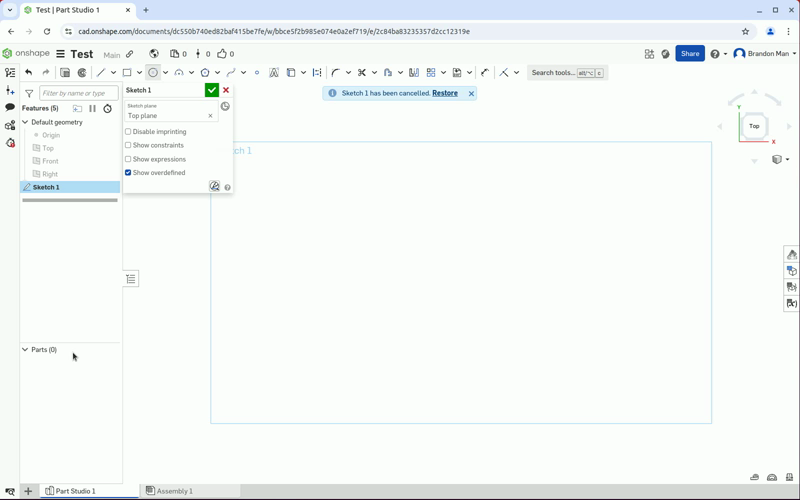
key_down(shift)
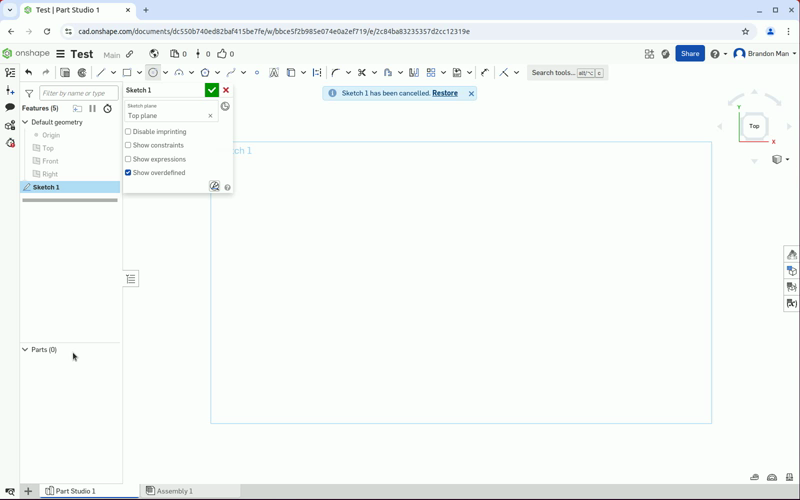
mouse_move(461, 282)
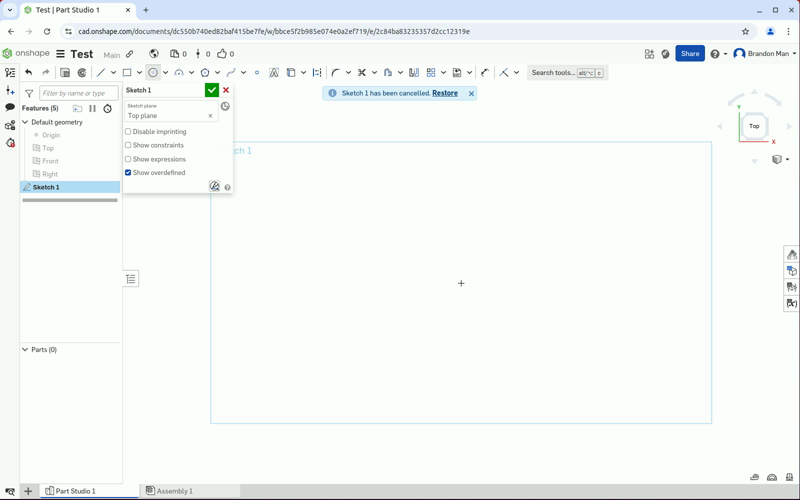
click(461, 282)
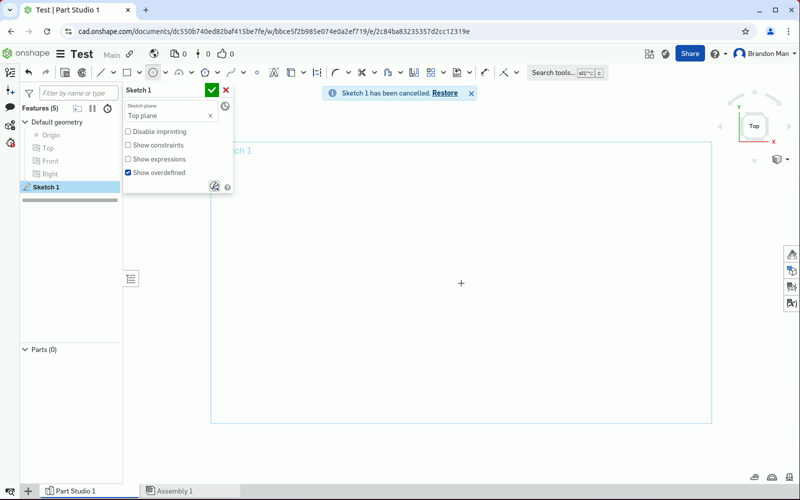
key_up(shift)
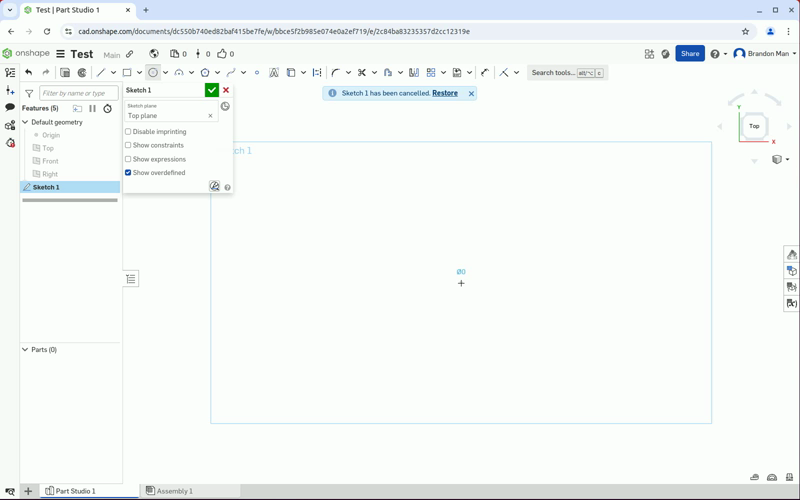
mouse_move(574, 282)
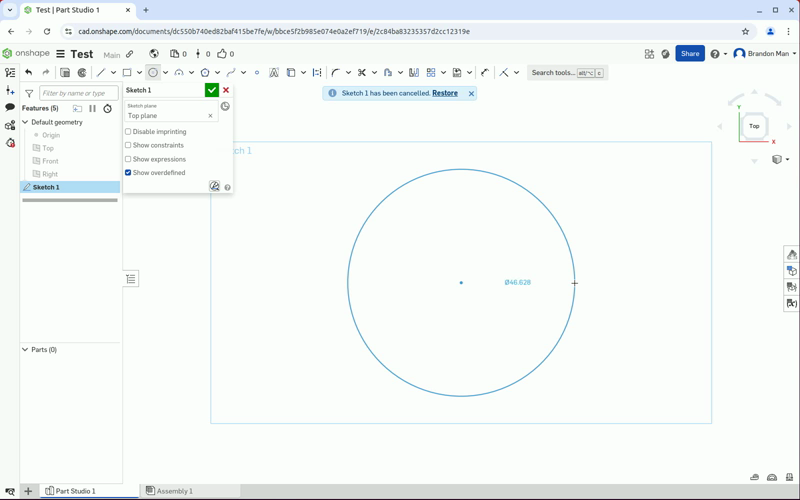
click(574, 282)
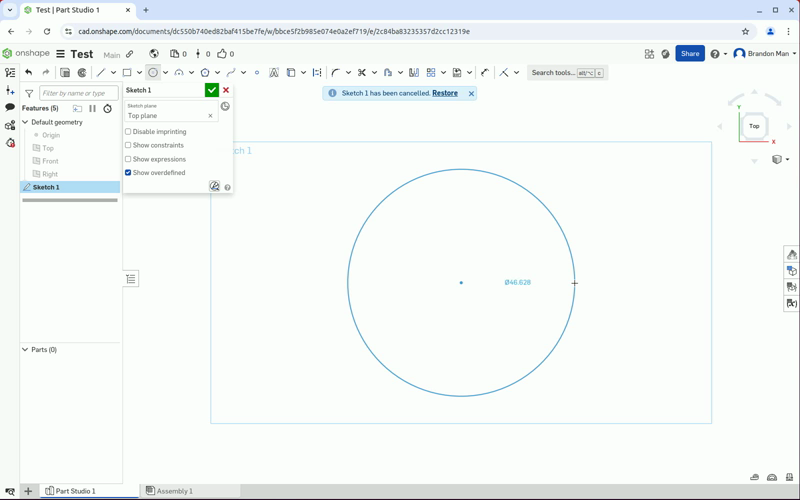
key(esc)
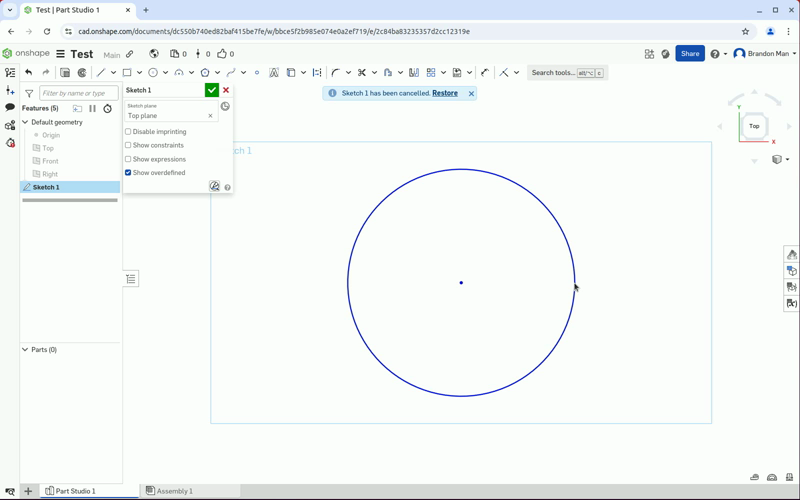
key(c)
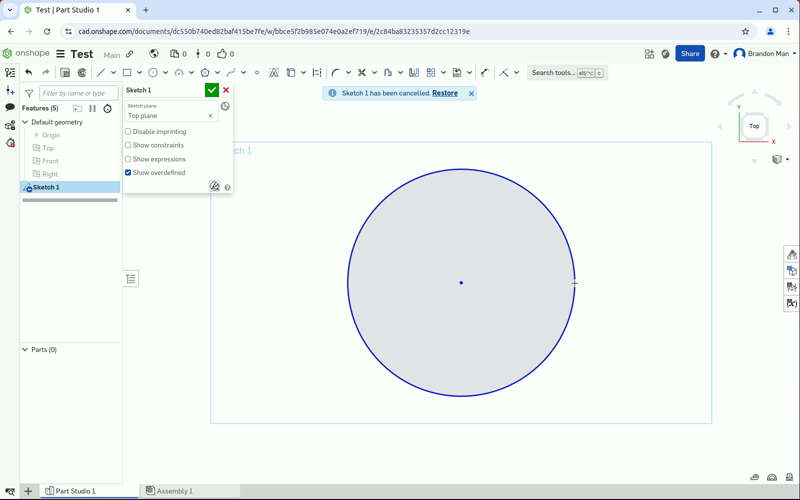
key_down(shift)
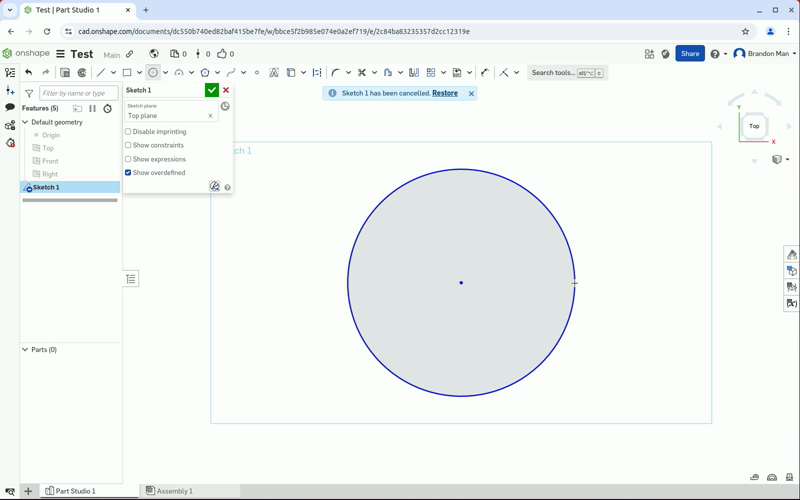
mouse_move(461, 282)
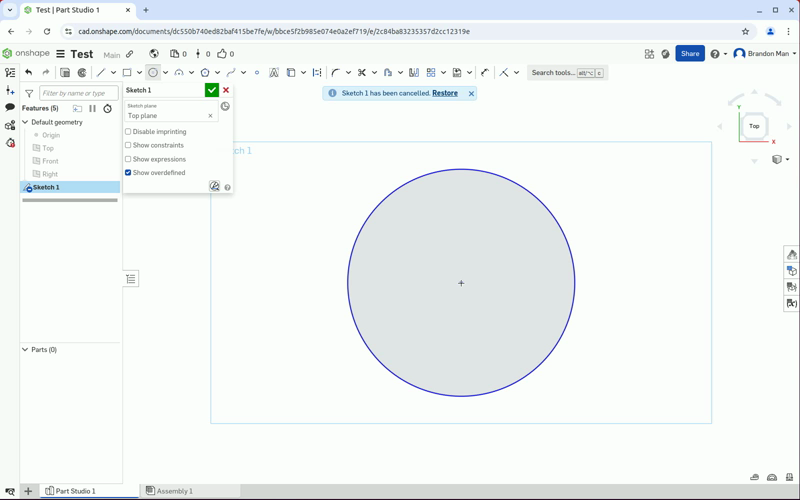
click(461, 282)
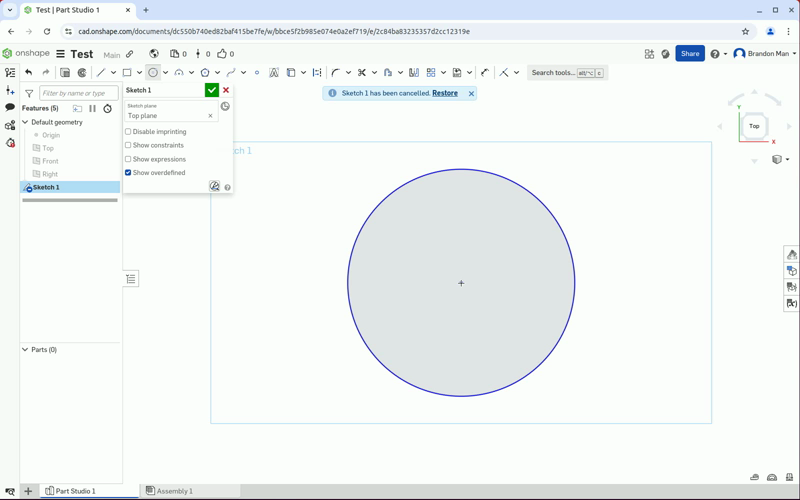
key_up(shift)
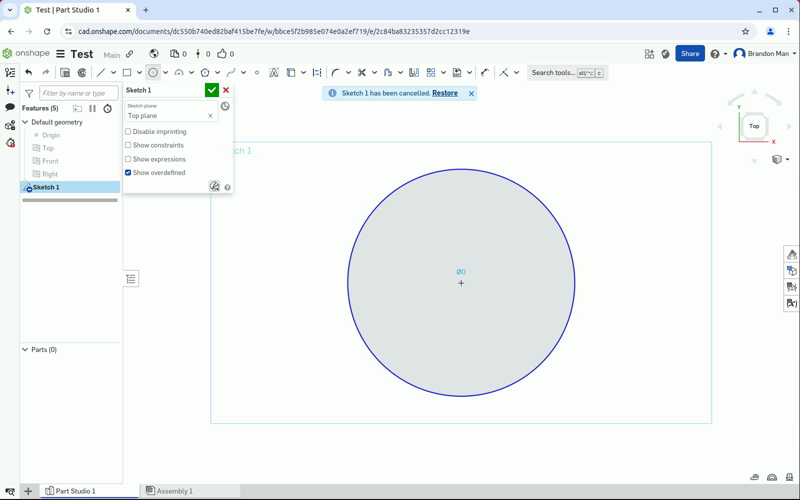
mouse_move(569, 282)
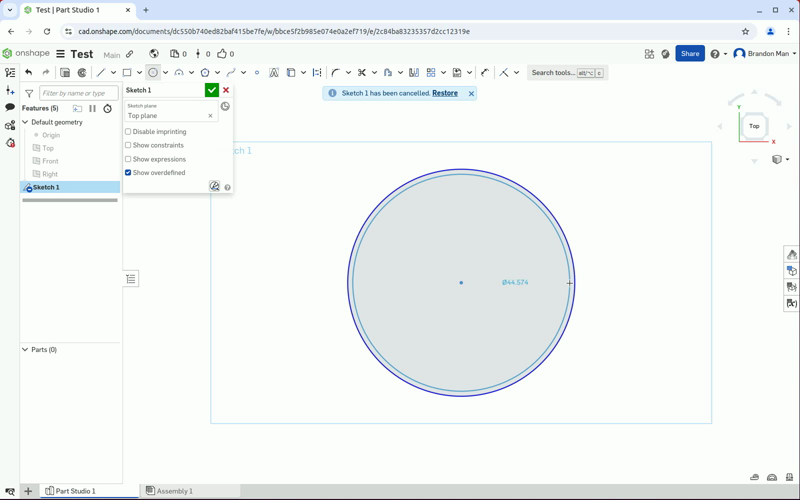
click(569, 282)
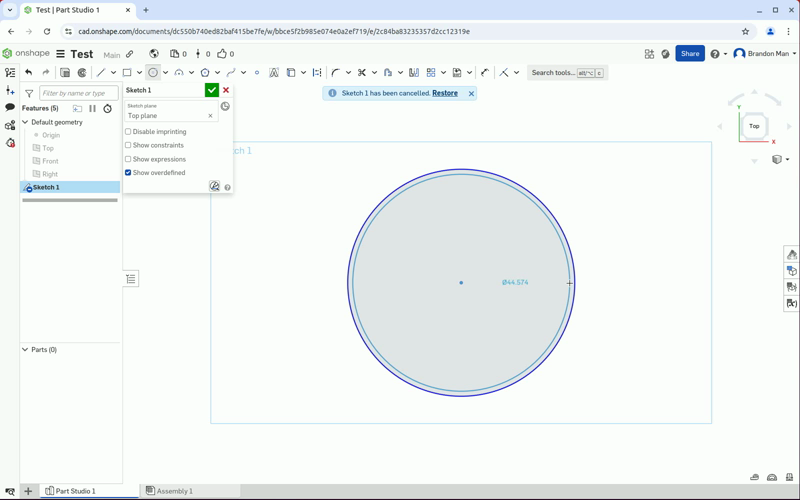
key(esc)
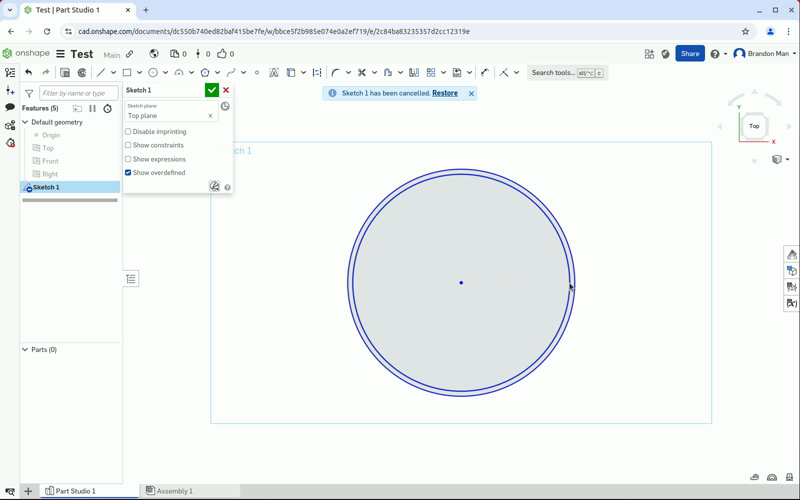
mouse_move(415, 383)
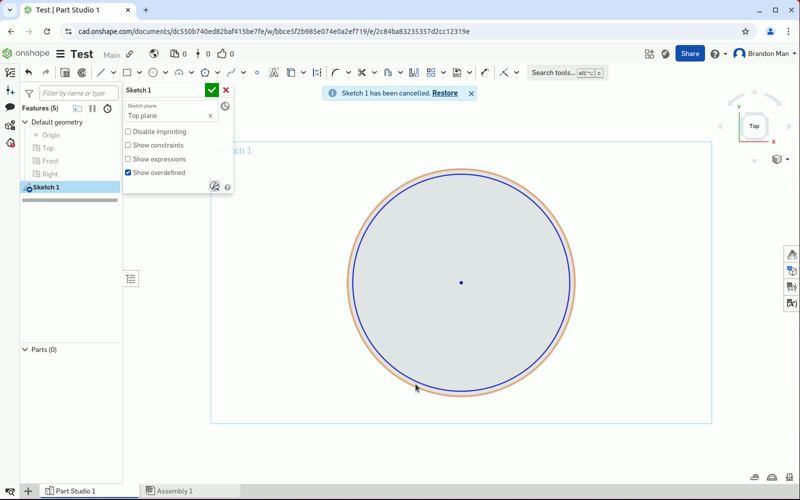
click(415, 383)
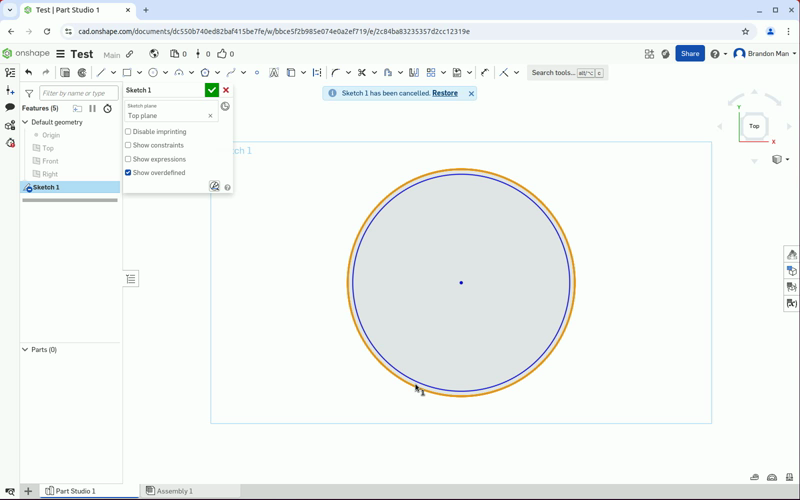
mouse_move(73, 352)
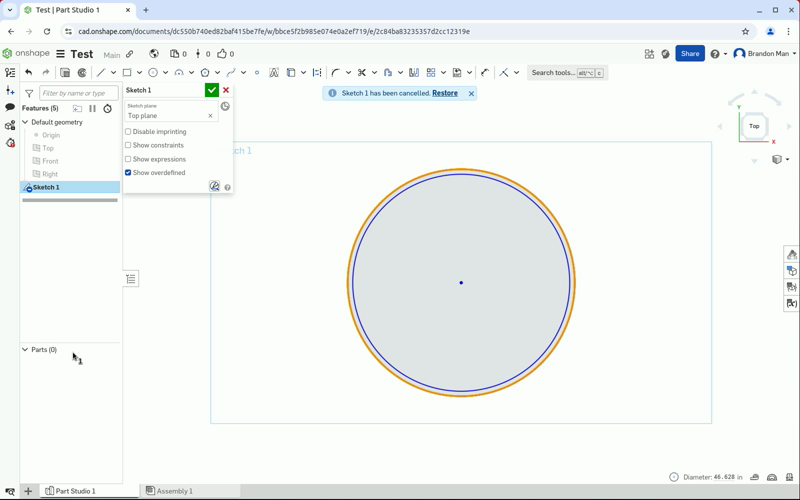
key(shift+y)
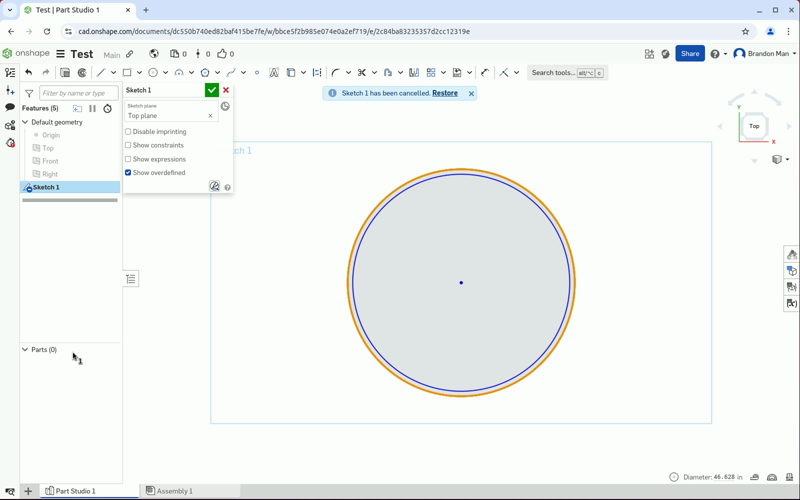
key(shift+e)
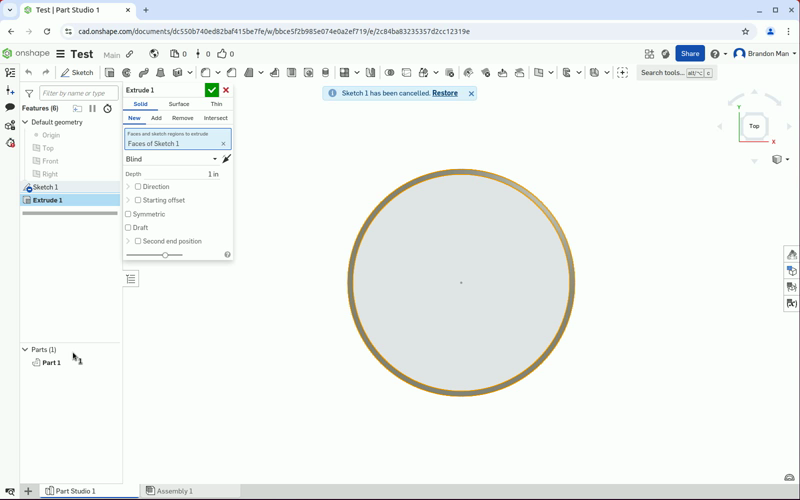
mouse_move(143, 106)
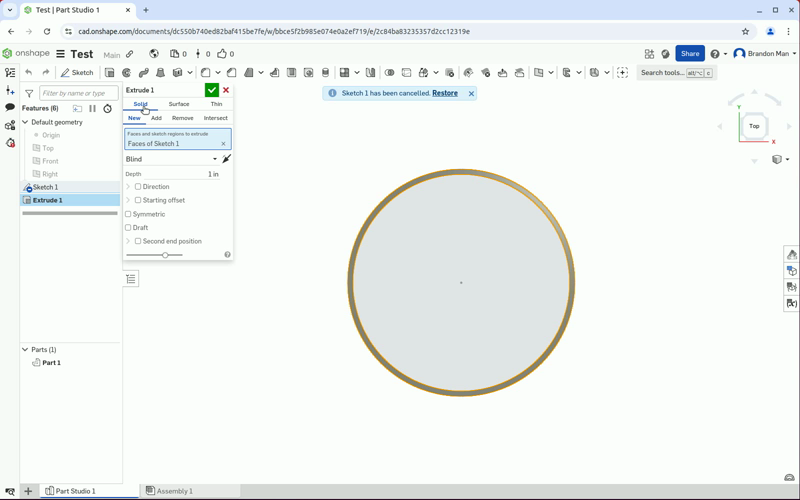
click(143, 106)
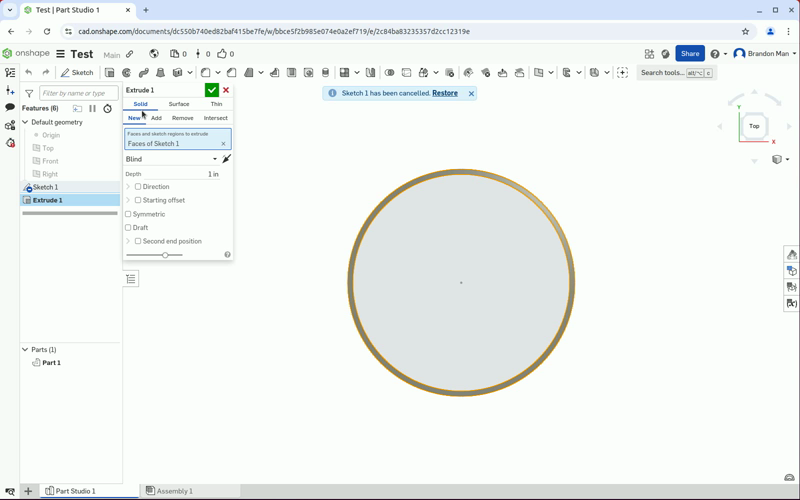
mouse_move(137, 120)
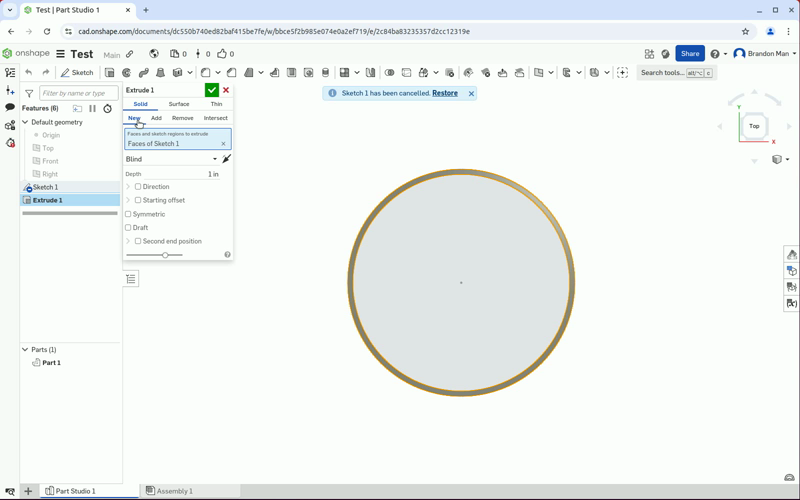
click(137, 120)
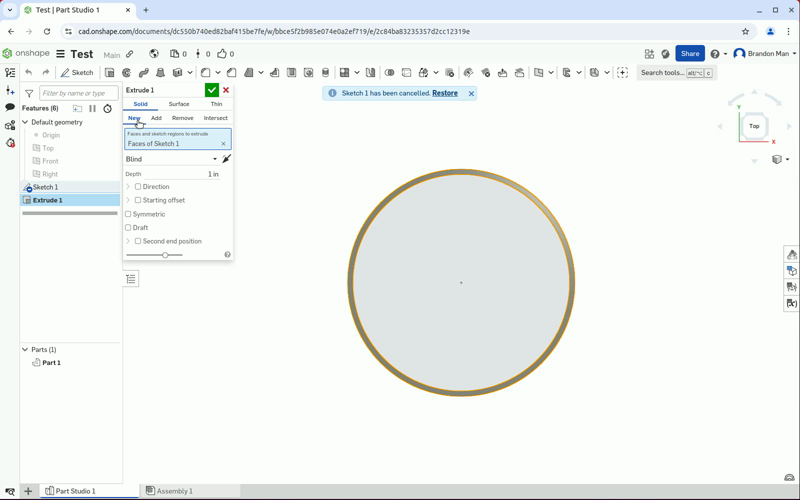
key(tab, 4)
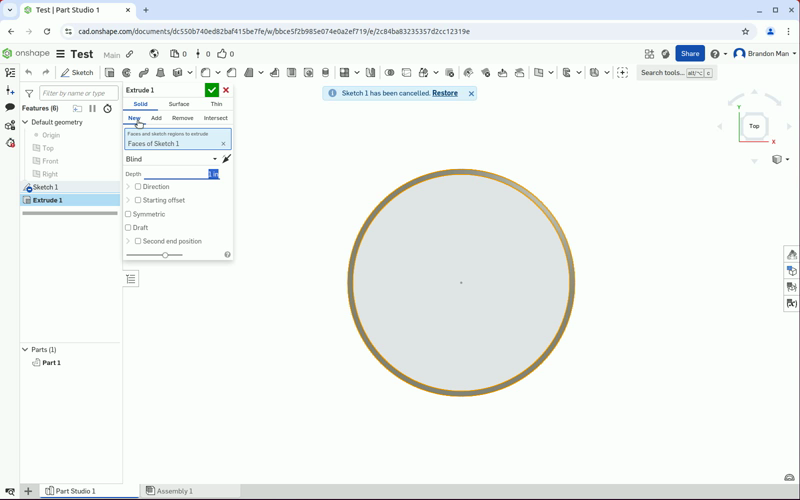
text(5.296)
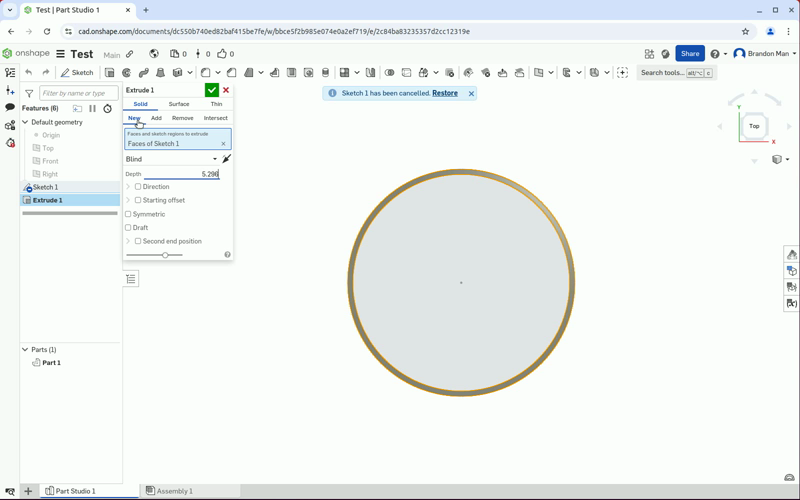
key(enter)
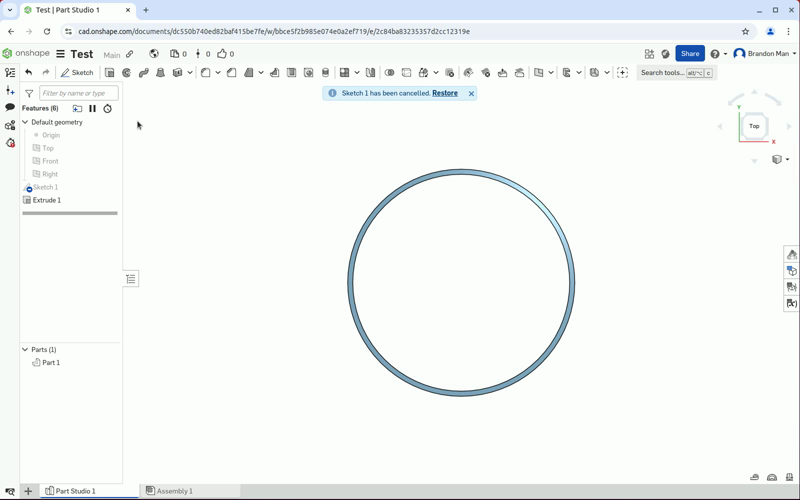
key(shift+h)
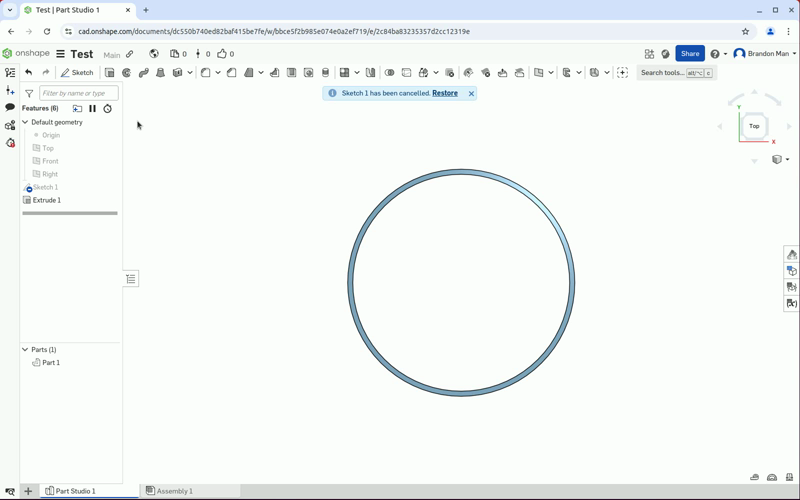
key(shift+h)
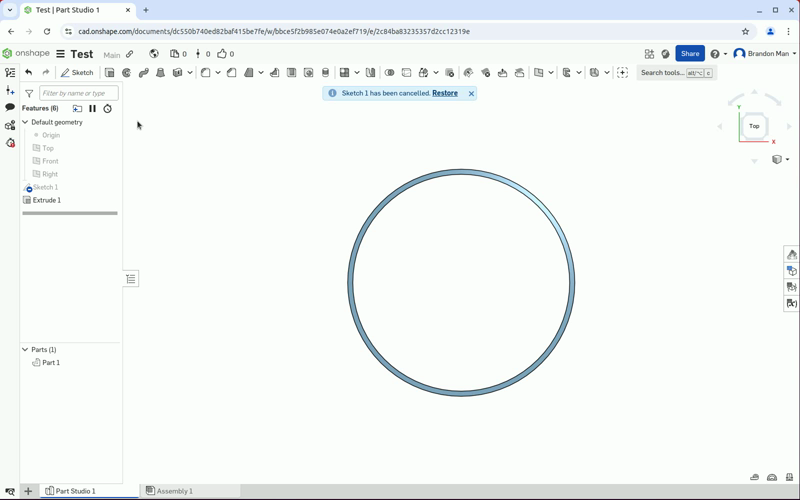
mouse_move(73, 189)
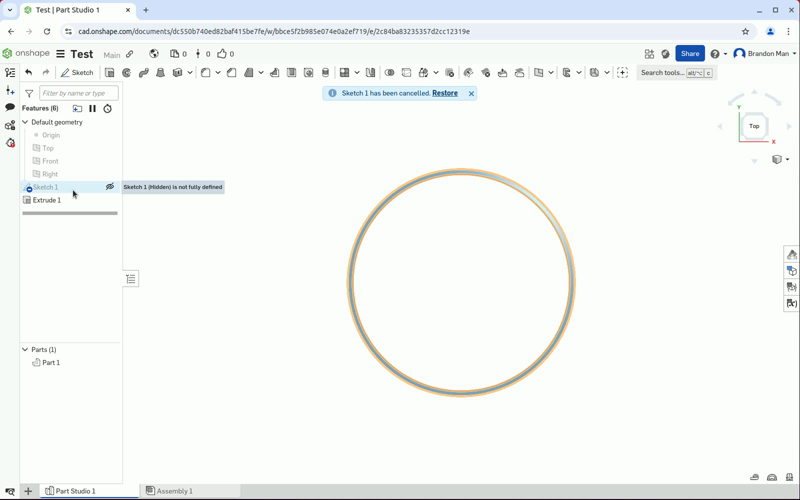
click(73, 189)
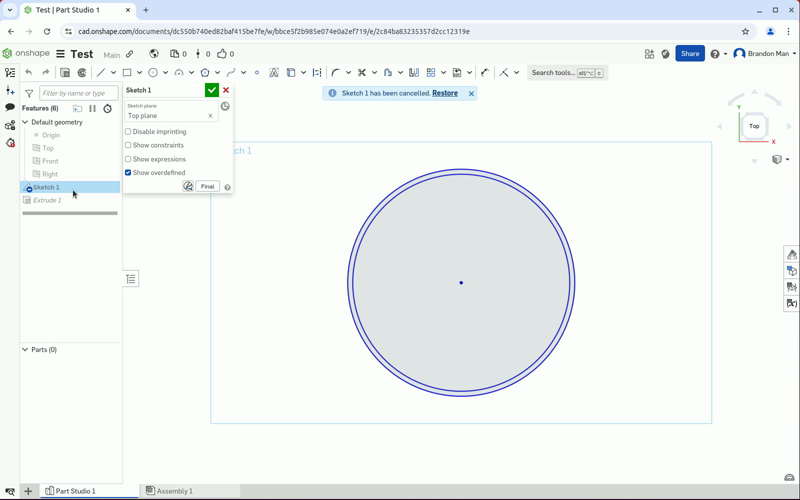
mouse_move(229, 92)
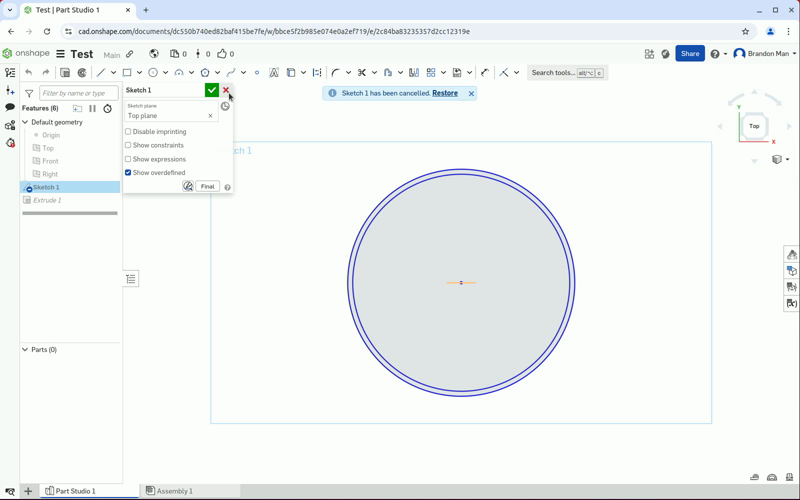
click(229, 92)
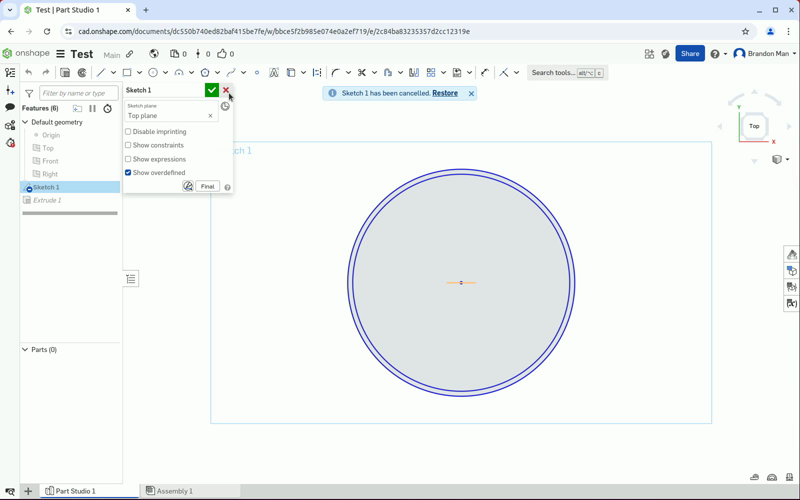
key(shift+s)
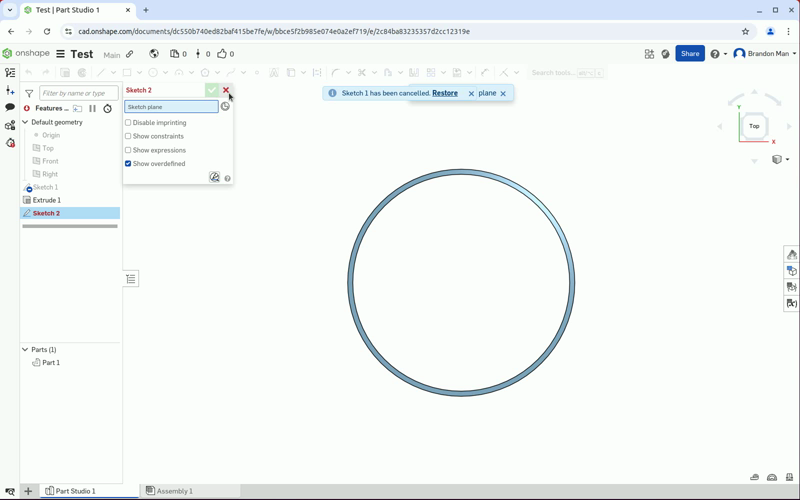
mouse_move(73, 150)
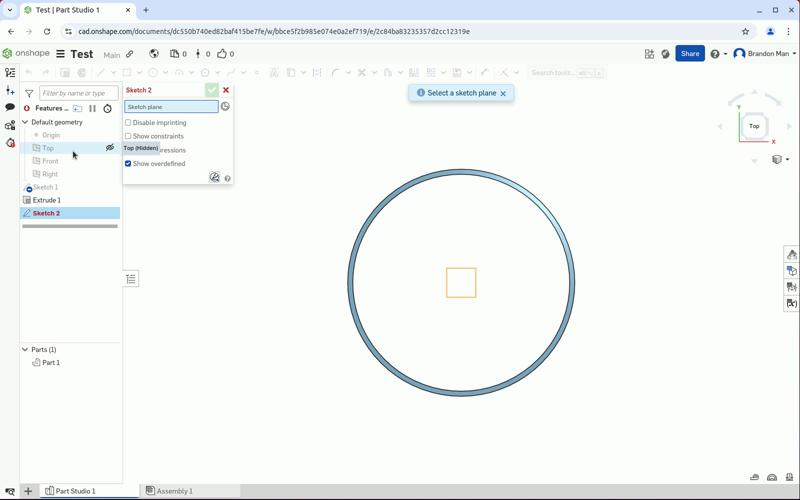
click(73, 150)
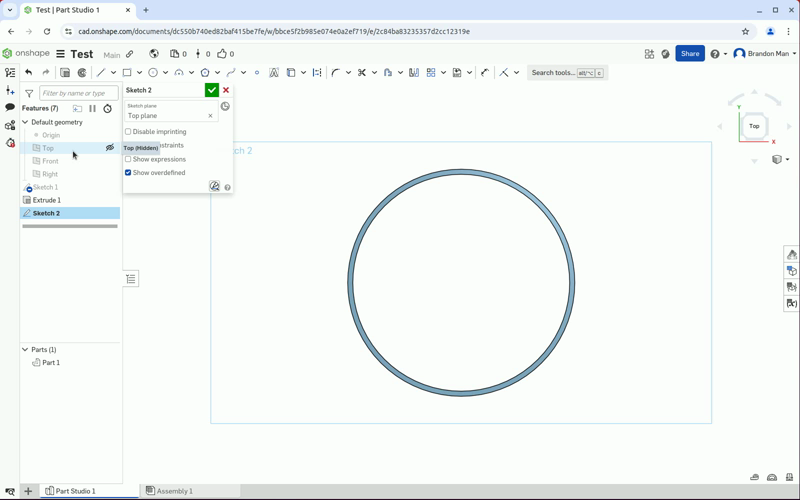
mouse_move(73, 352)
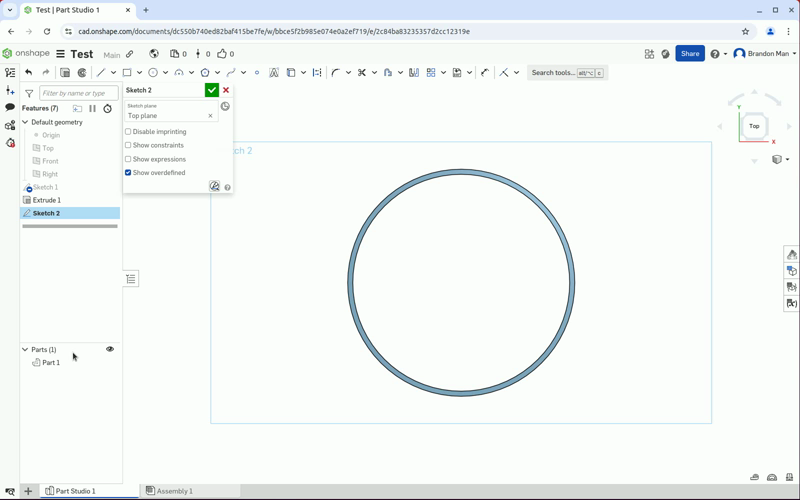
key(y)
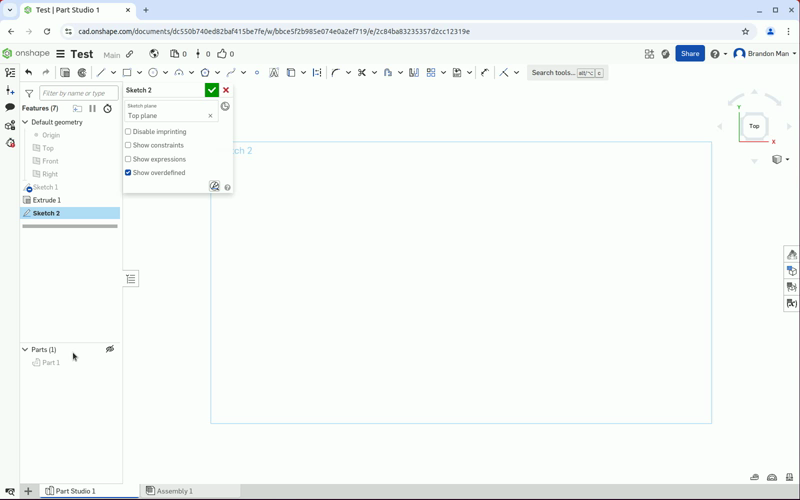
key(c)
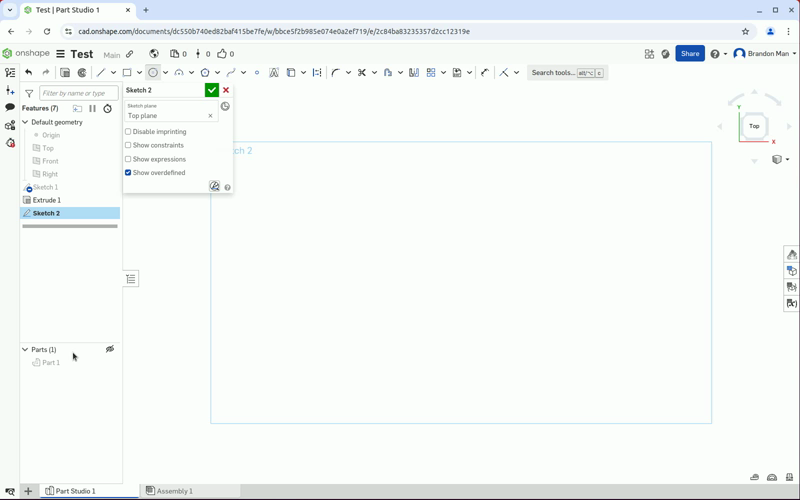
key_down(shift)
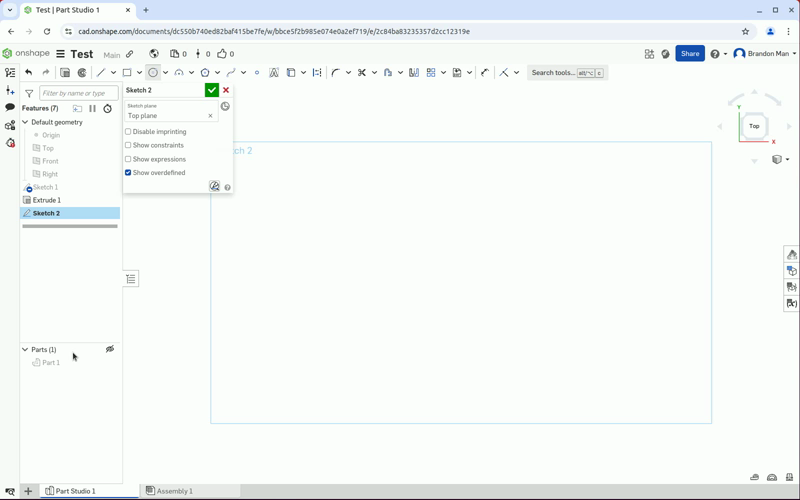
mouse_move(461, 282)
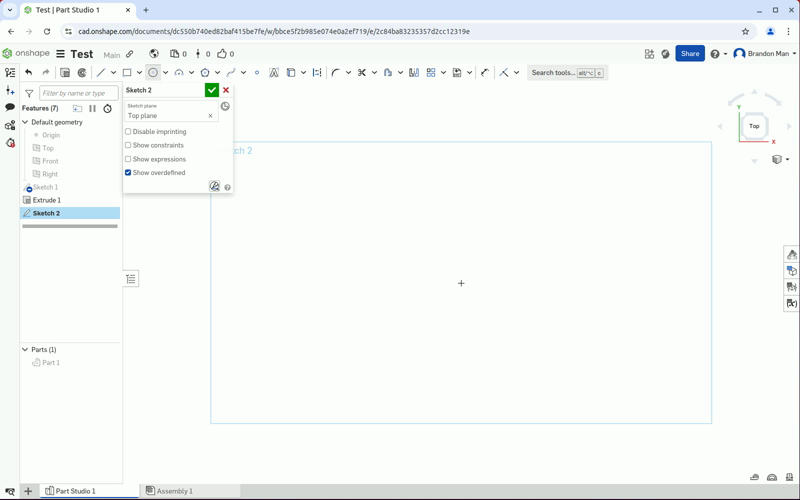
click(461, 282)
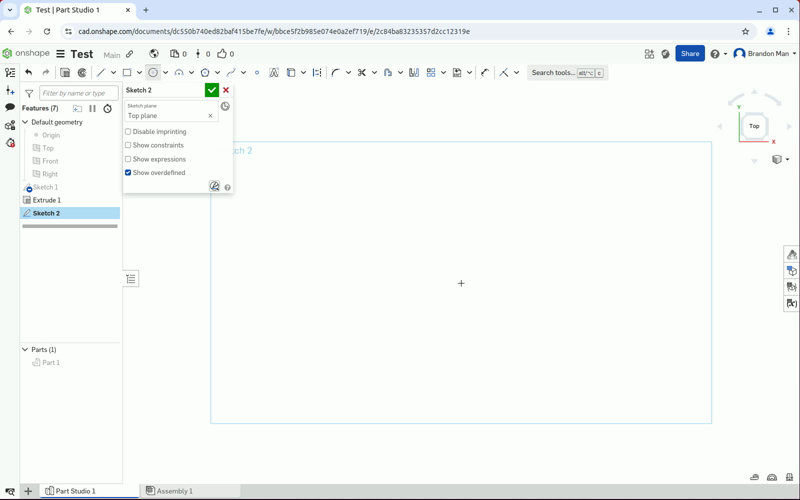
key_up(shift)
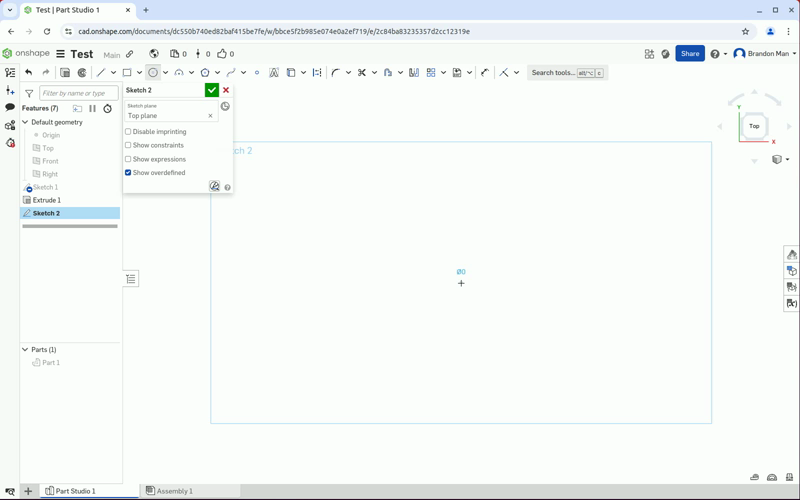
mouse_move(560, 282)
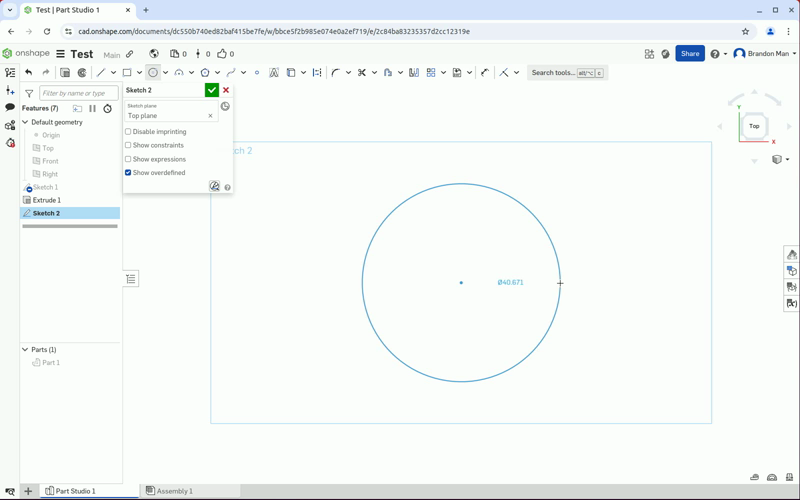
click(560, 282)
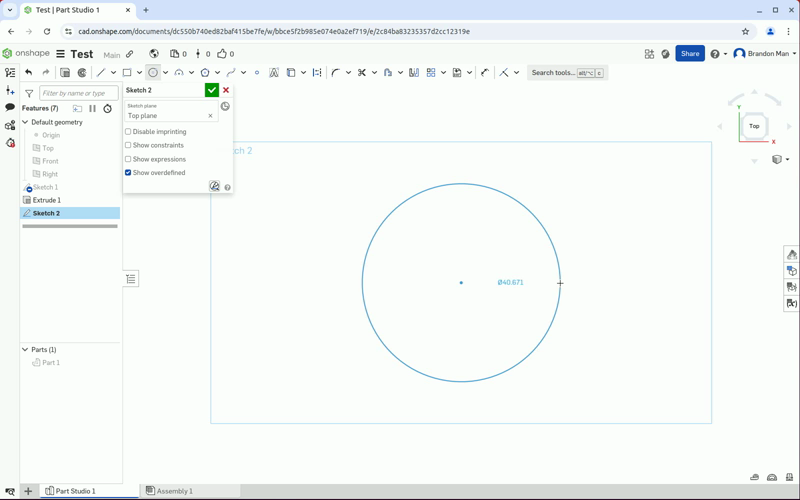
key(esc)
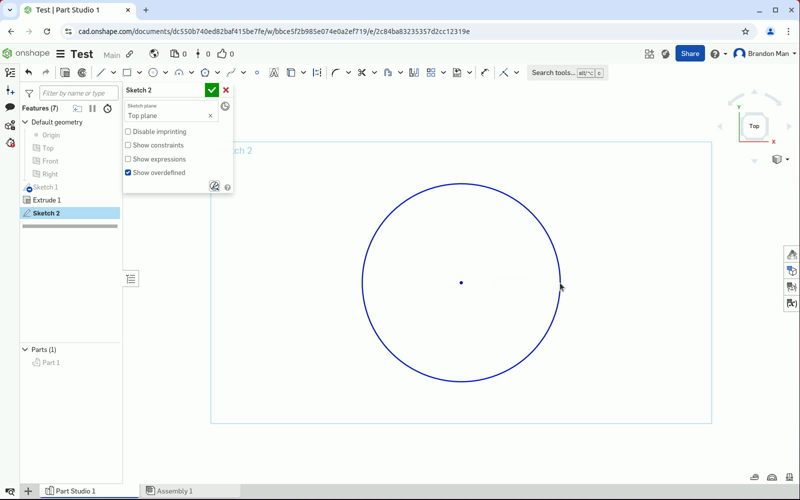
key(c)
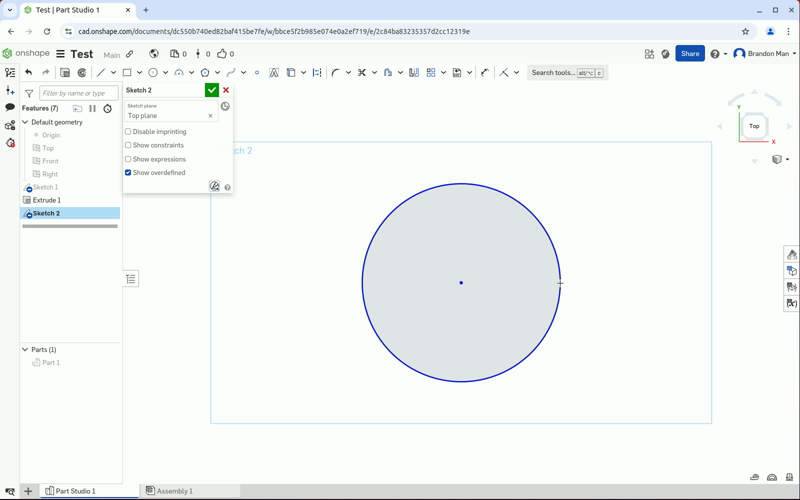
key_down(shift)
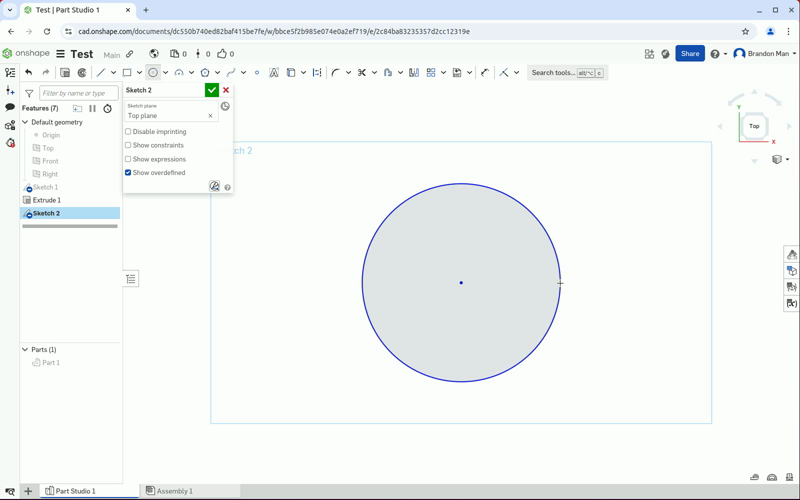
mouse_move(461, 282)
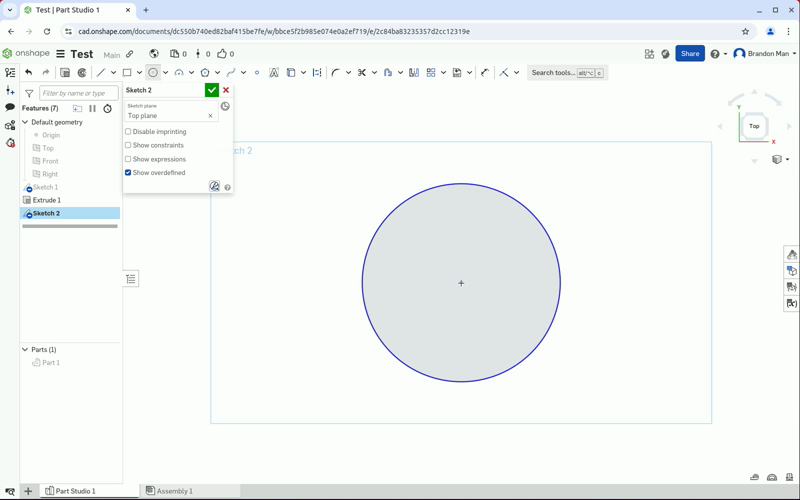
click(461, 282)
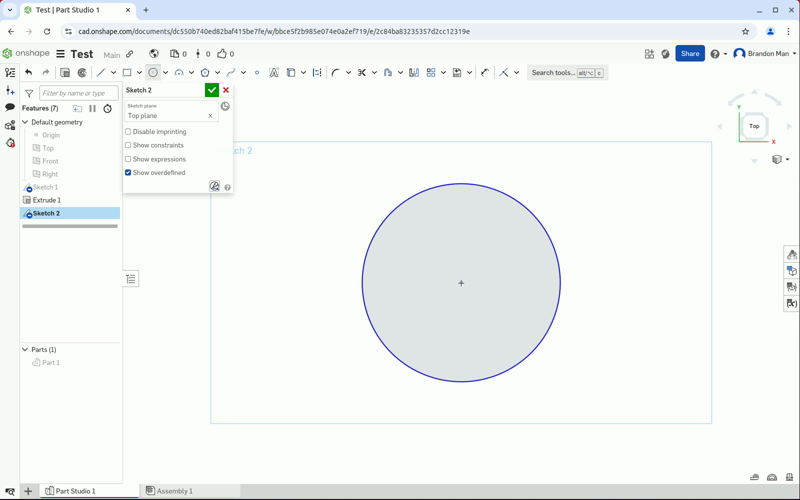
key_up(shift)
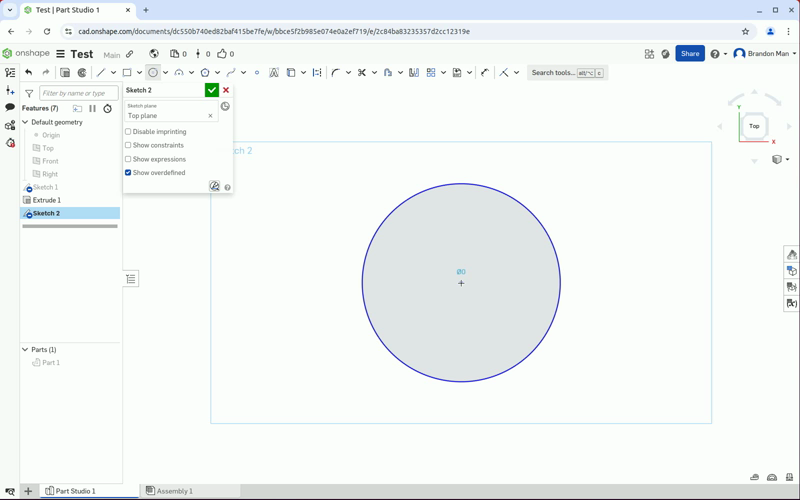
mouse_move(556, 282)
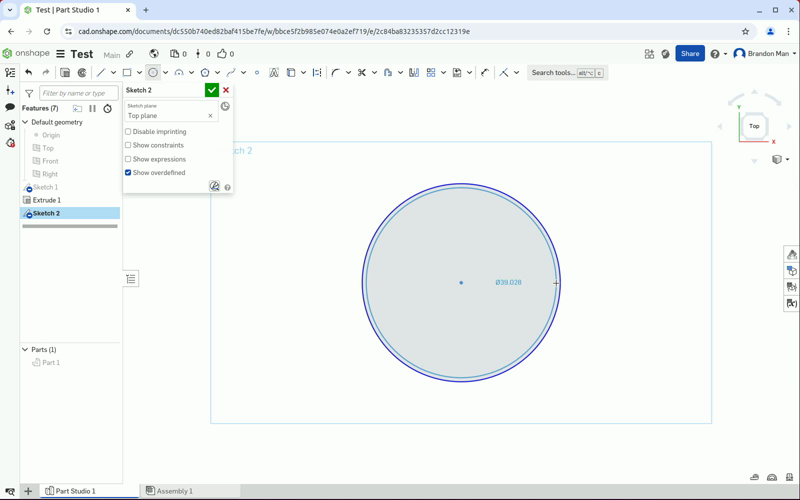
scroll(6)
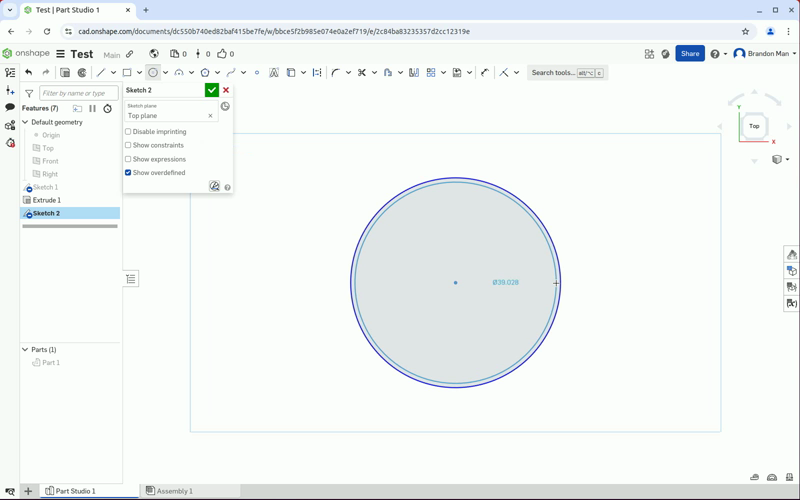
scroll(6)
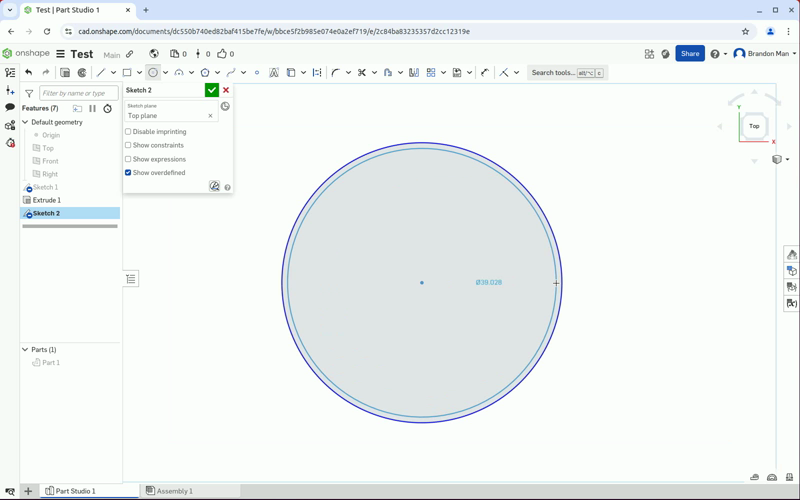
scroll(6)
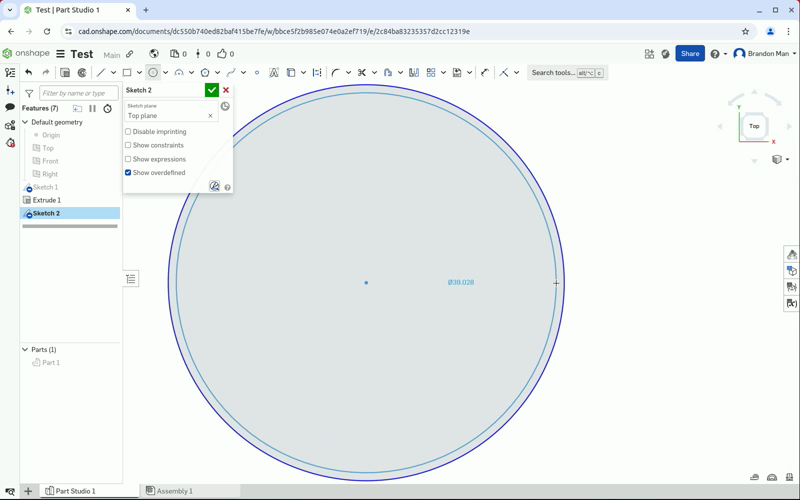
scroll(6)
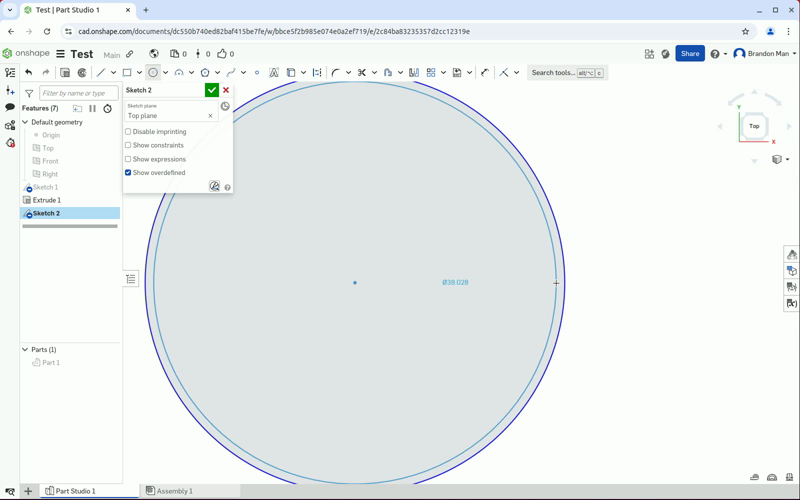
scroll(6)
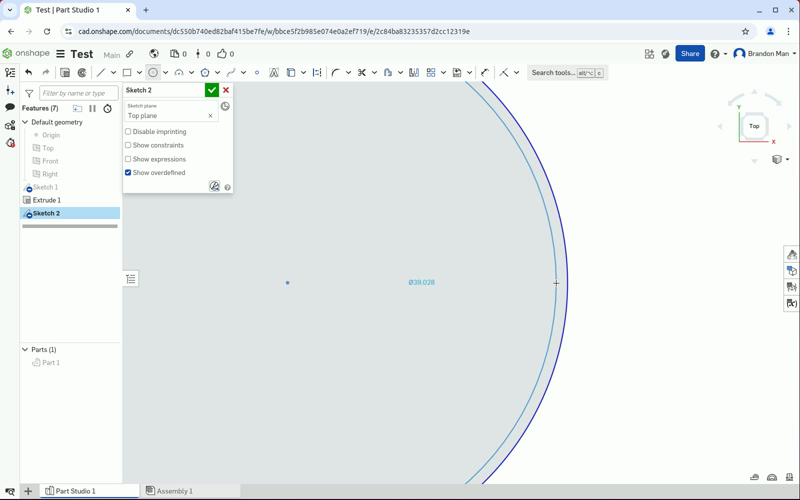
scroll(6)
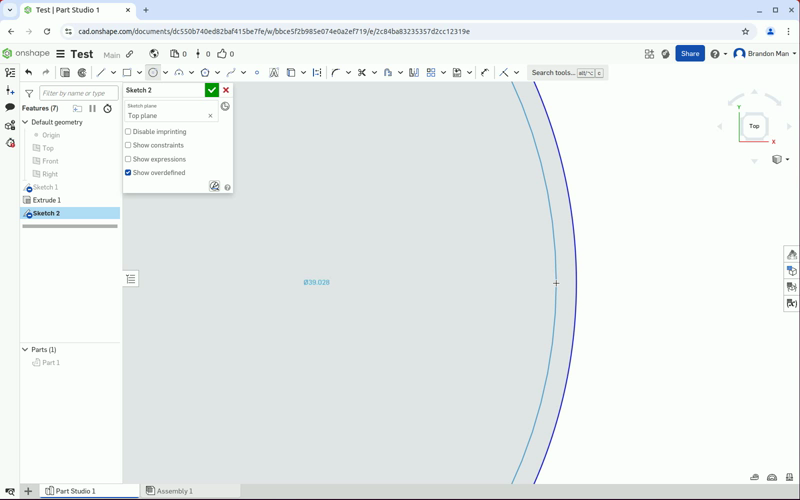
scroll(6)
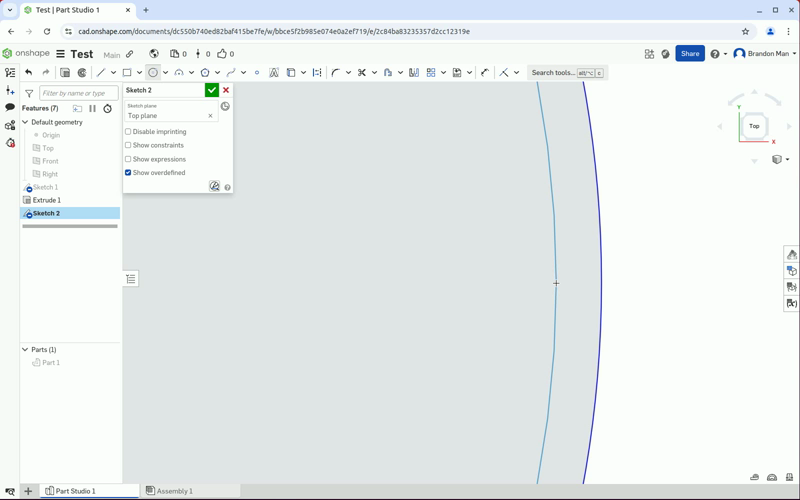
click(556, 282)
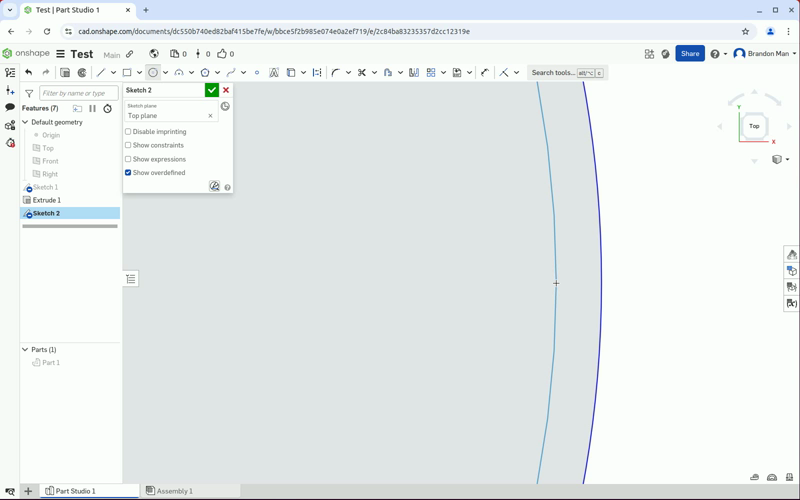
scroll(-6)
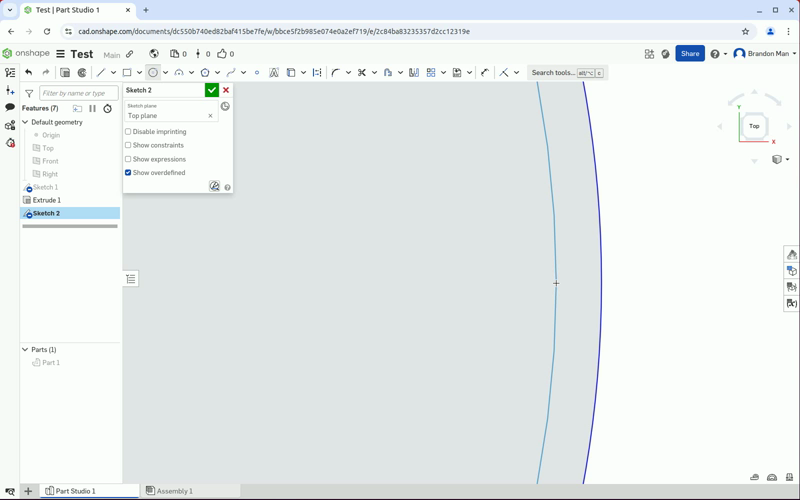
scroll(-6)
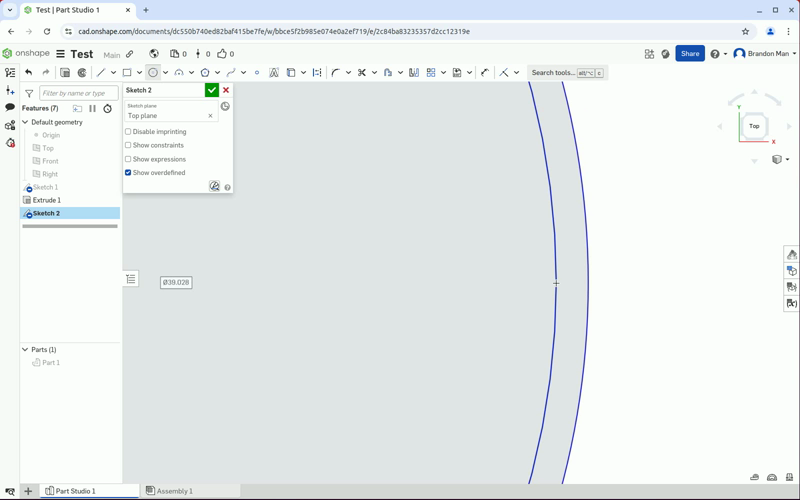
scroll(-6)
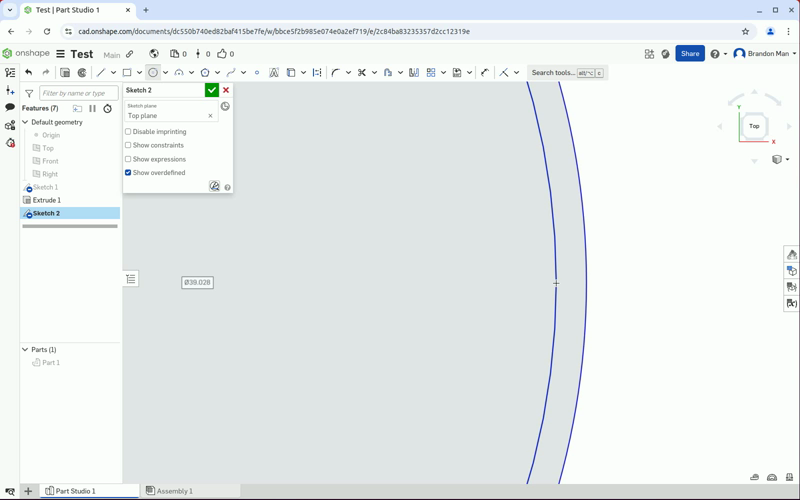
scroll(-6)
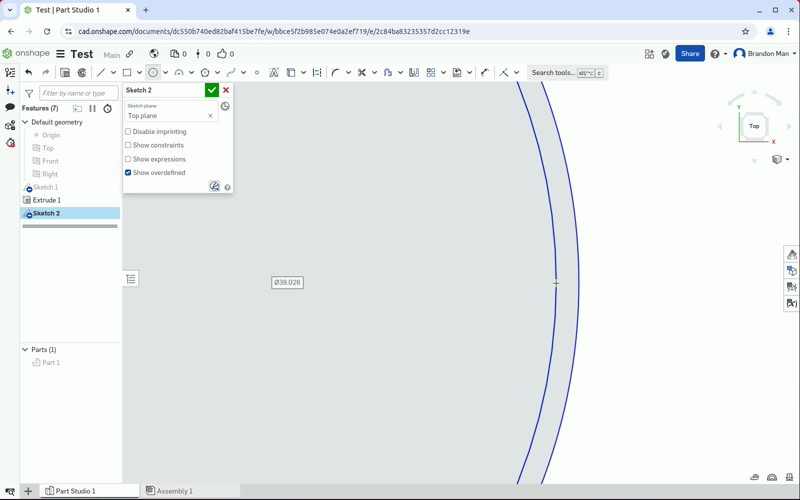
scroll(-6)
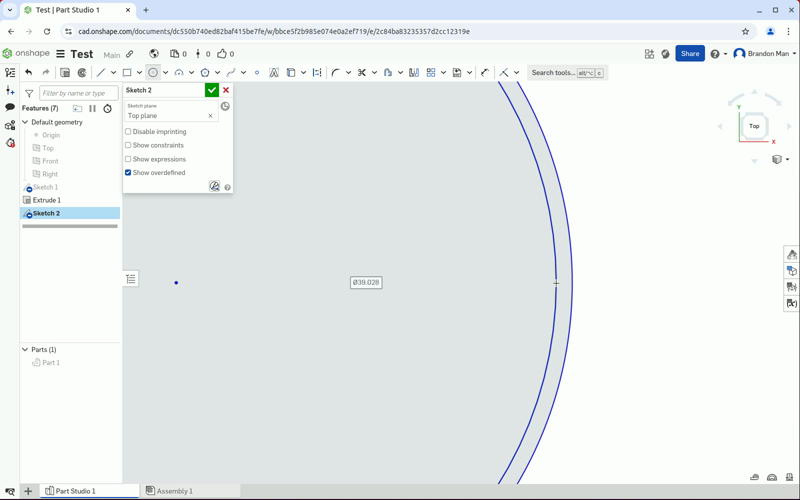
scroll(-6)
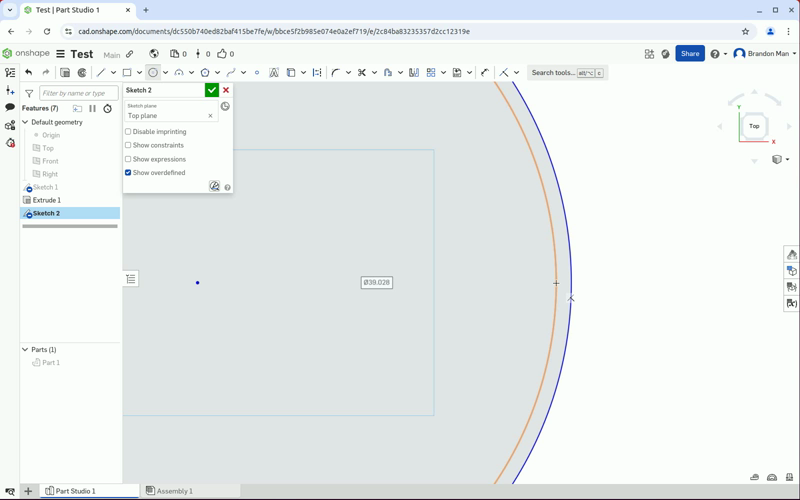
scroll(-6)
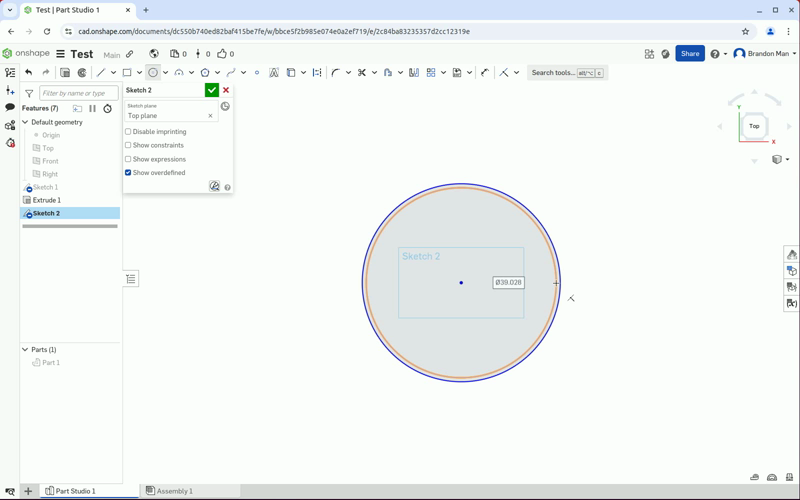
key(esc)
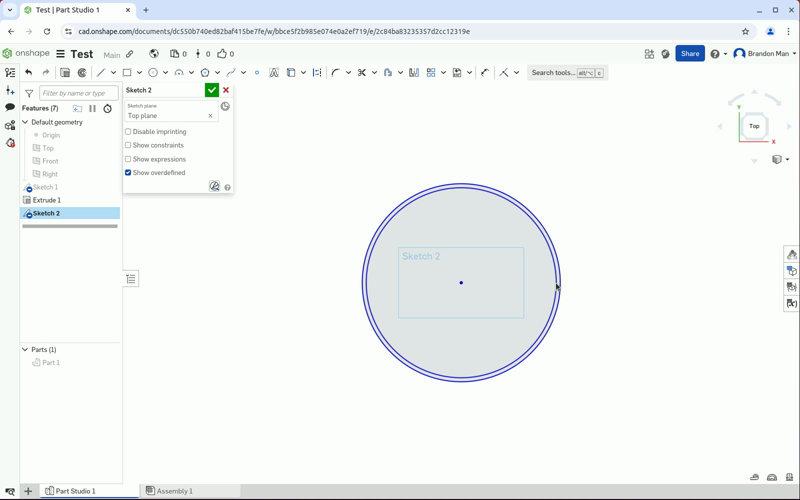
mouse_move(512, 200)
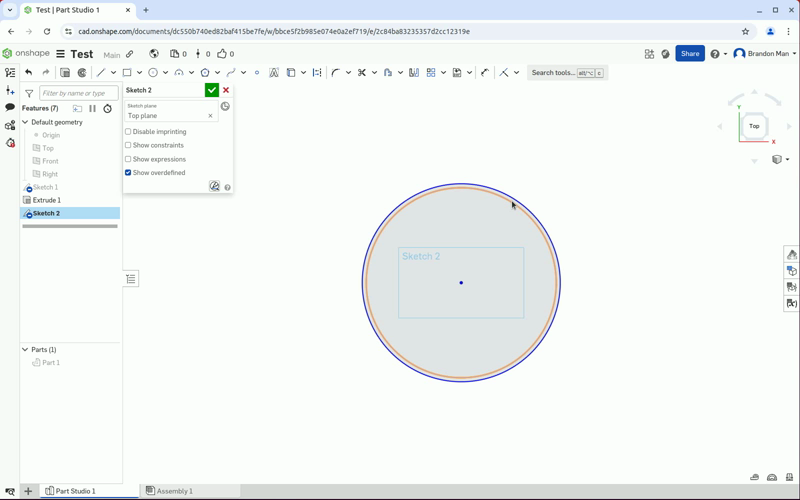
click(512, 200)
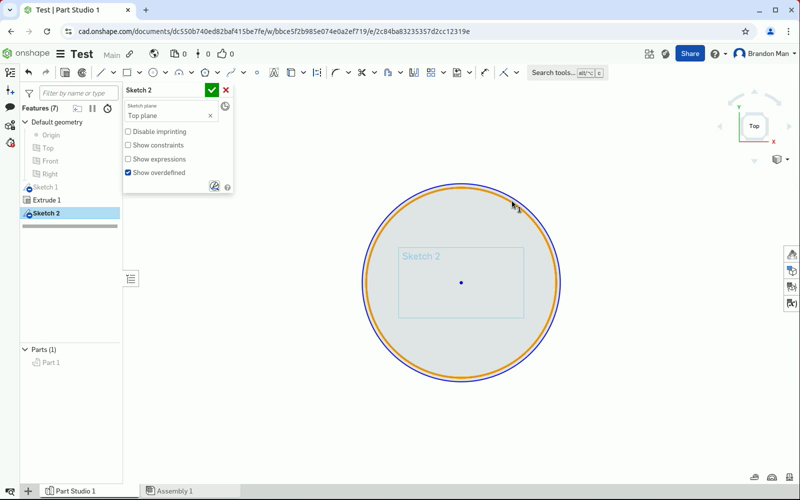
mouse_move(73, 352)
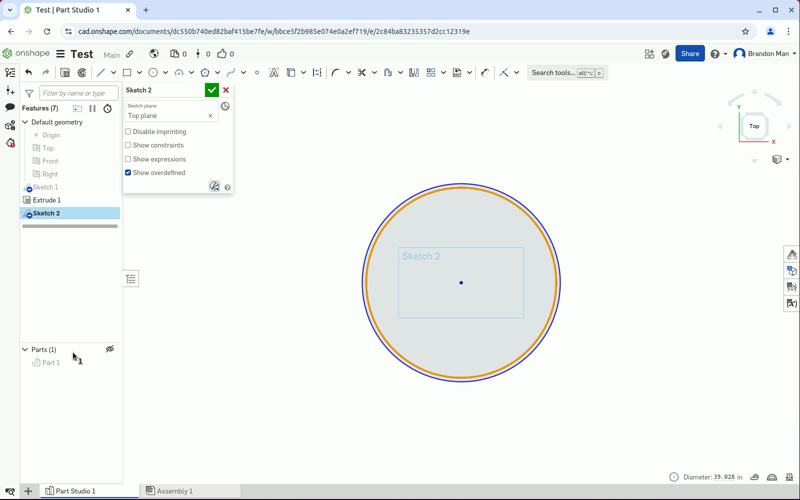
key(shift+y)
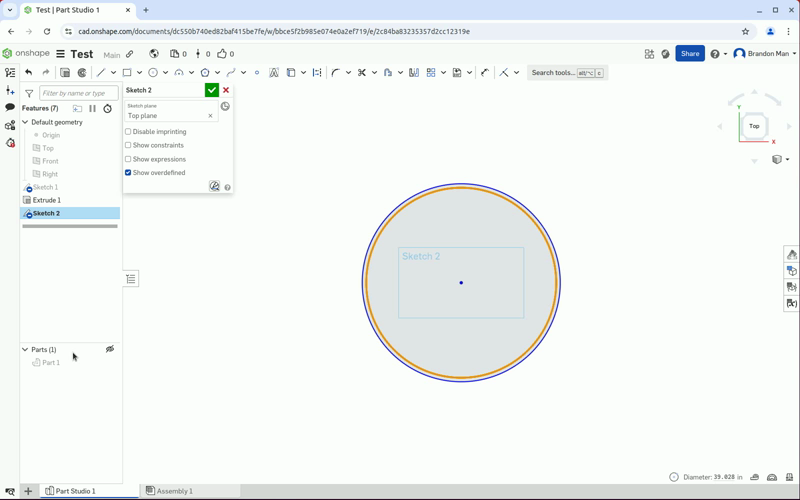
key(shift+e)
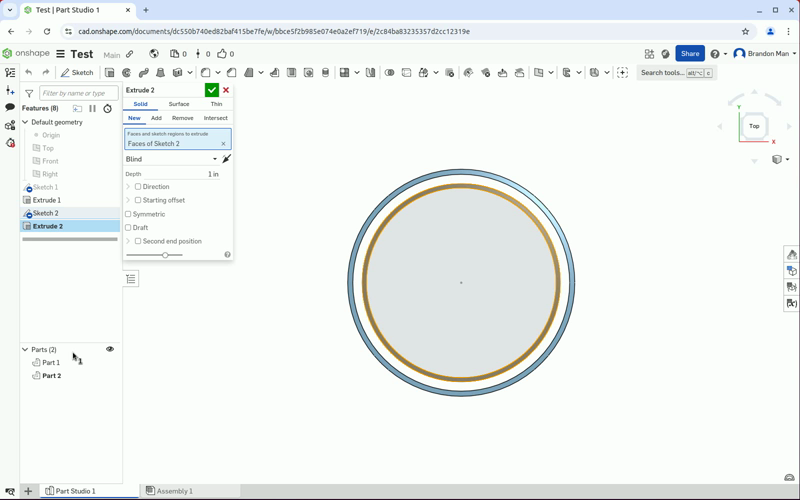
mouse_move(143, 106)
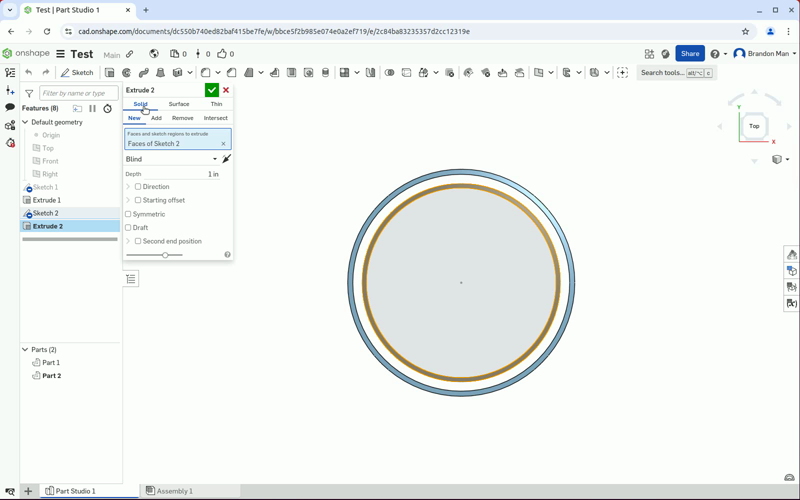
click(143, 106)
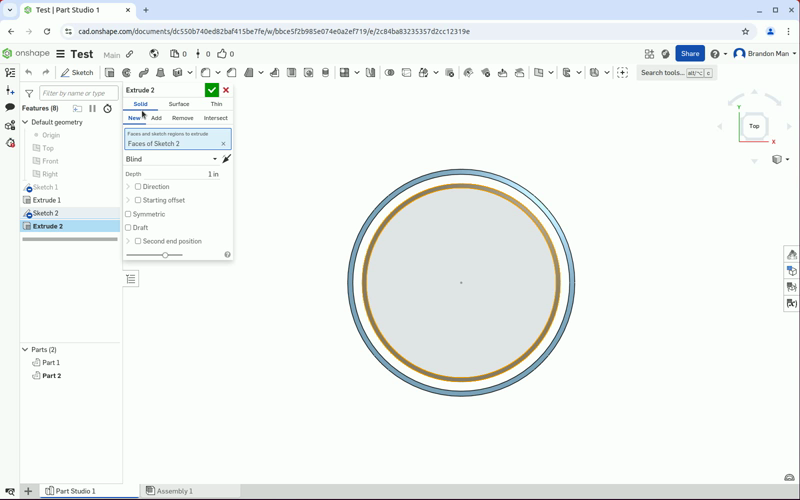
mouse_move(137, 120)
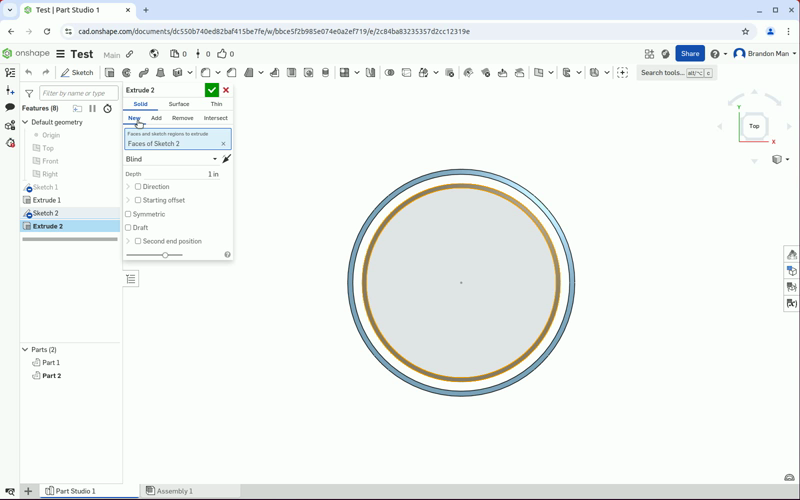
click(137, 120)
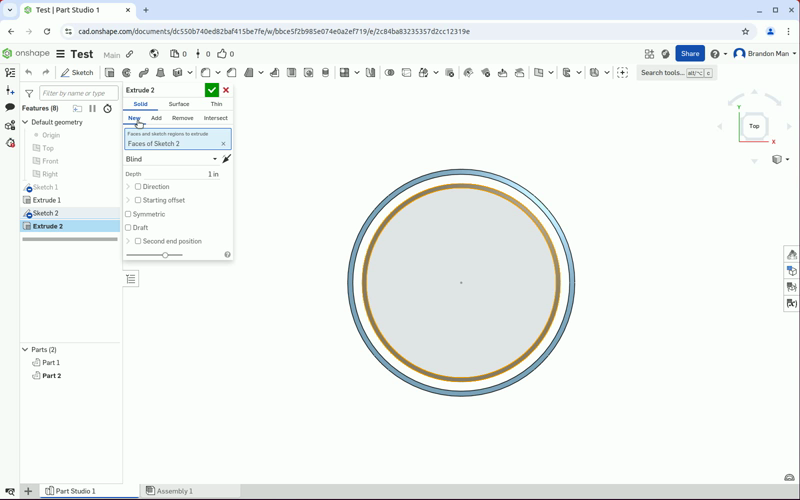
key(tab, 4)
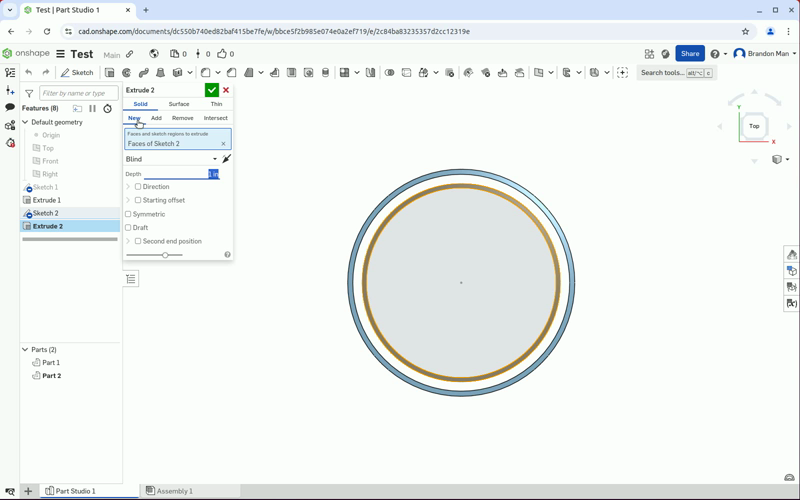
text(1.685)
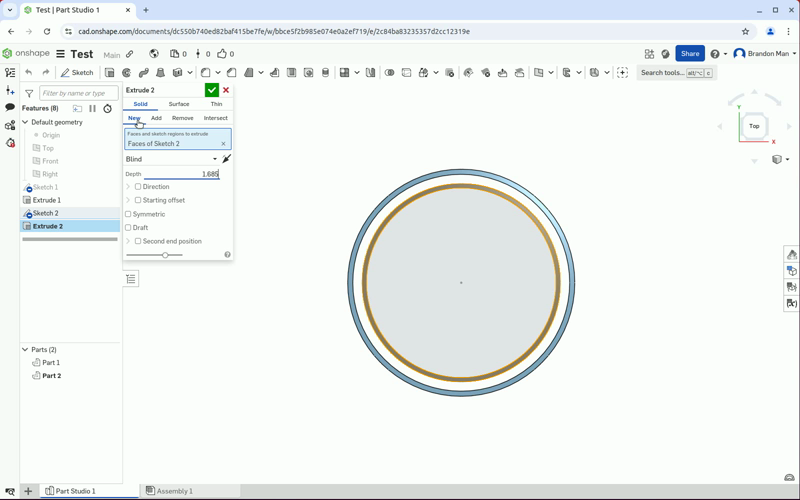
key(enter)
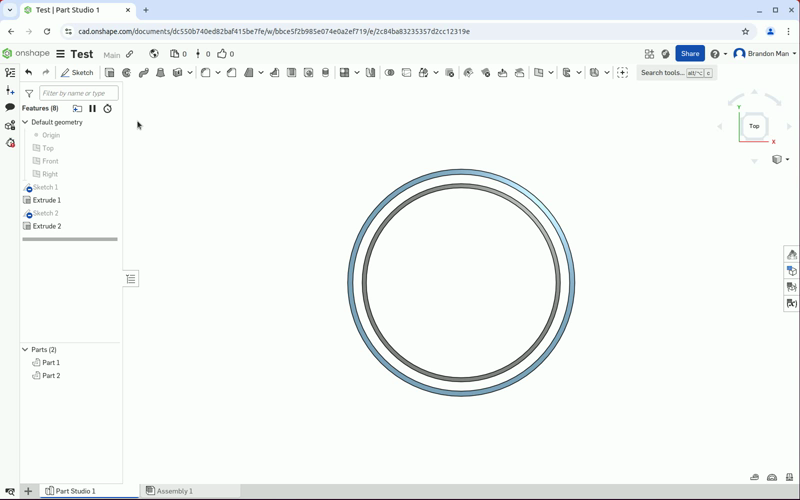
key(shift+h)
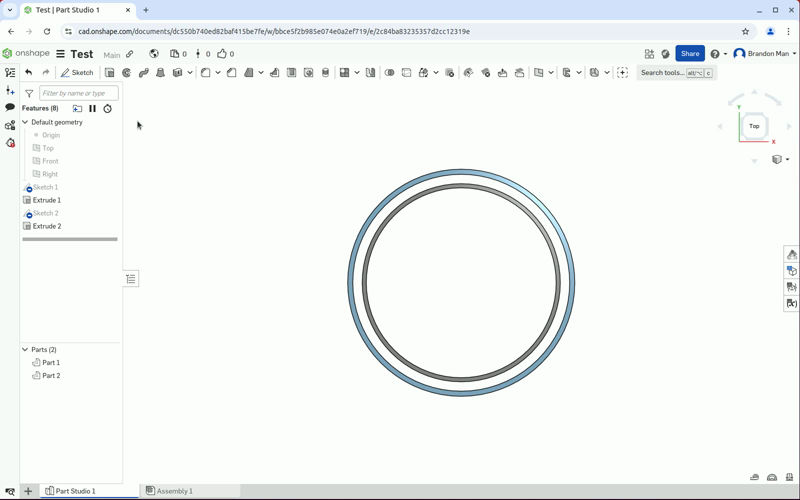
key(shift+h)
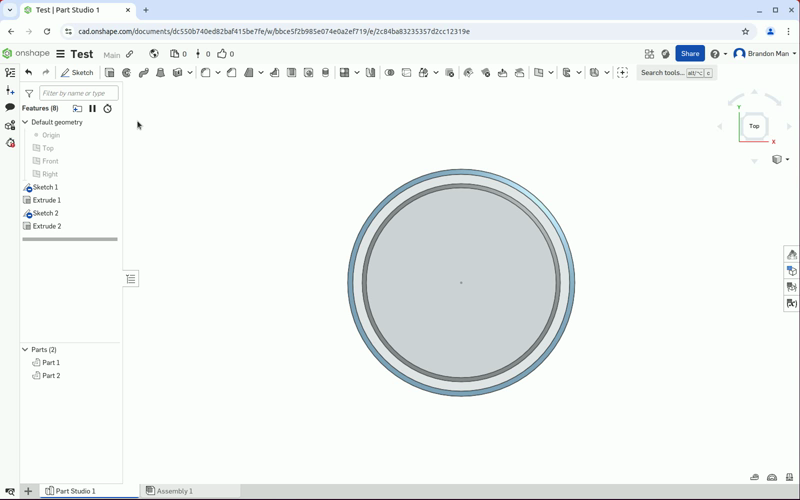
key(shift+7)
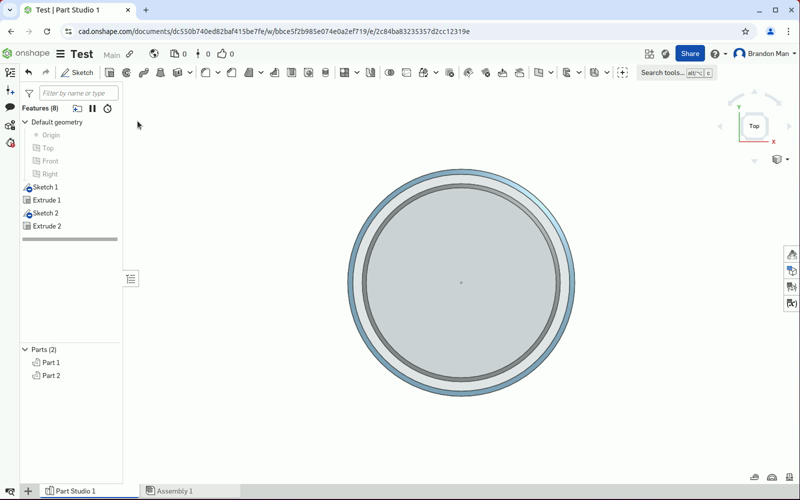
key(up, 3)
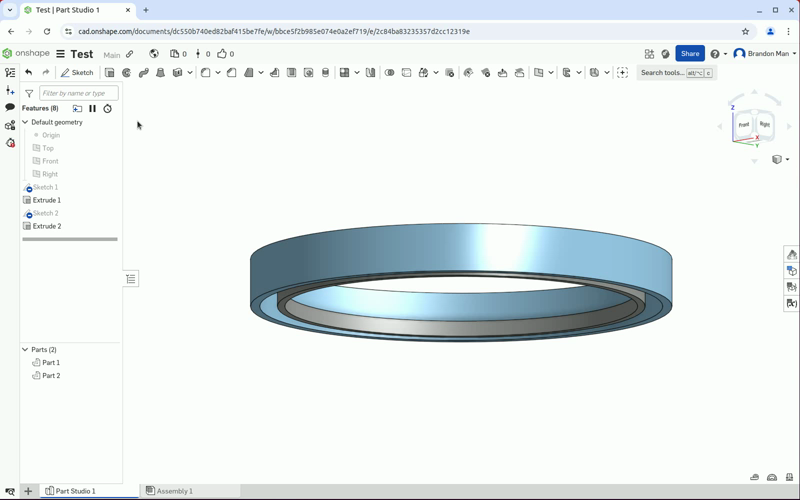
key(left, 3)
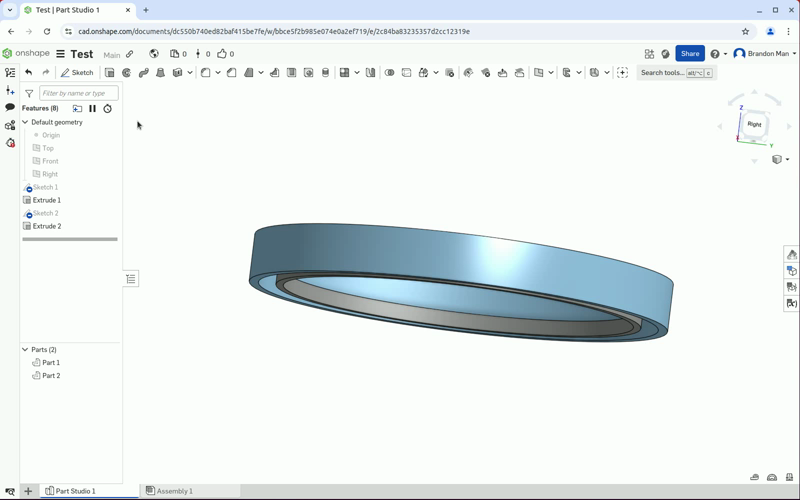
key(right, 3)
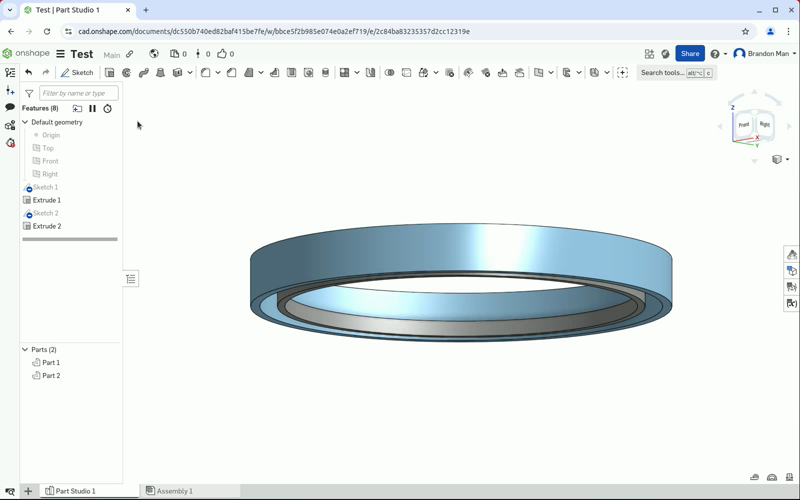
key(down, 3)
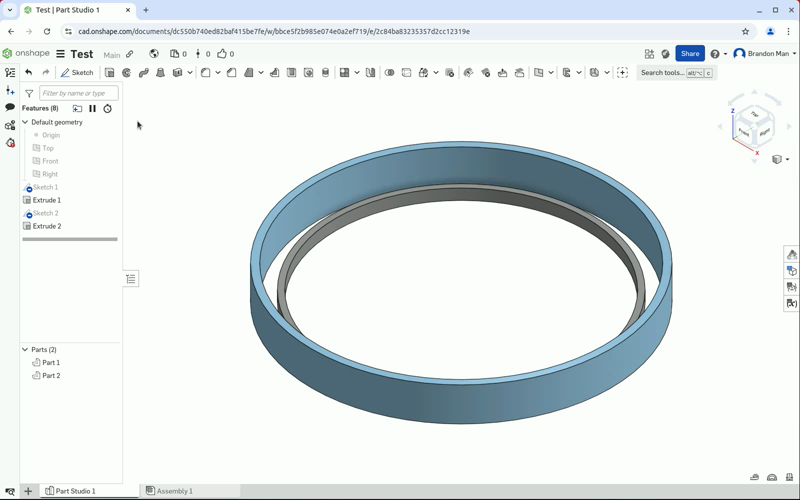
mouse_move(73, 189)
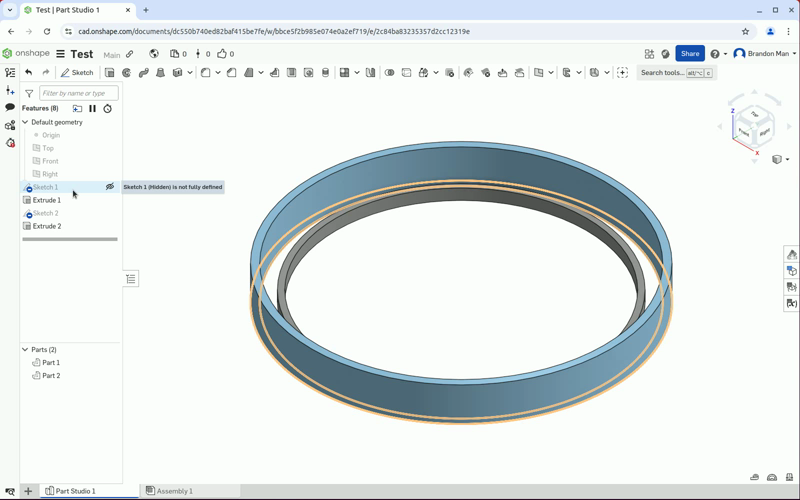
click(73, 189)